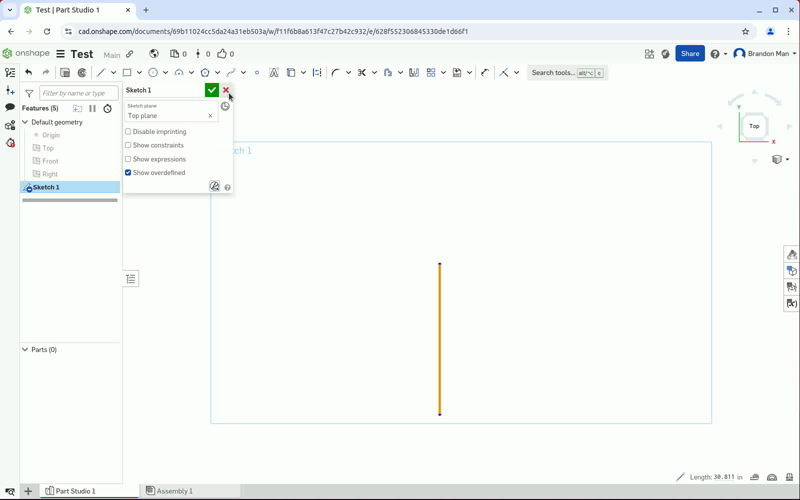
key(shift+h)
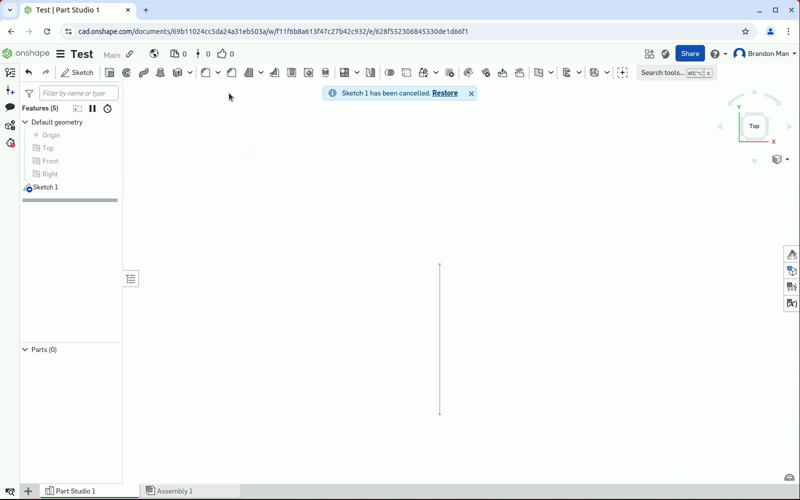
key(shift+s)
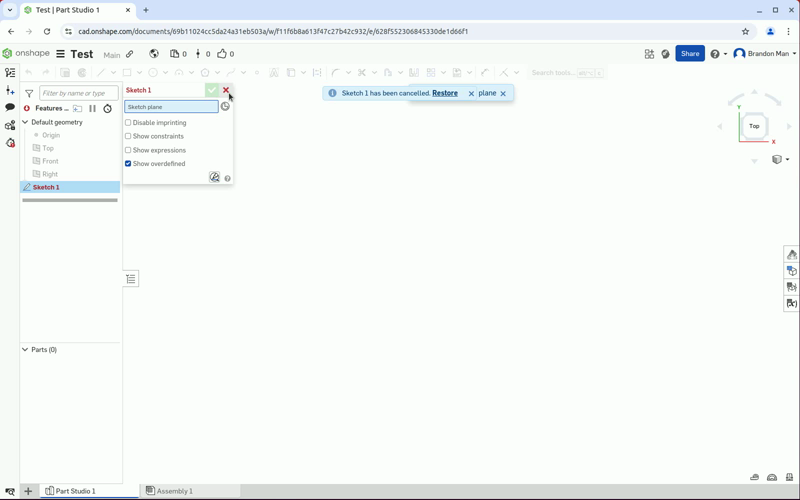
mouse_move(73, 150)
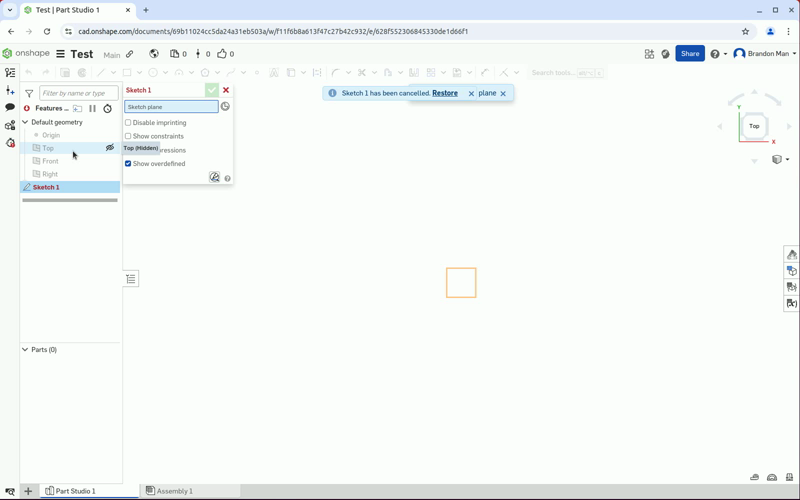
click(73, 150)
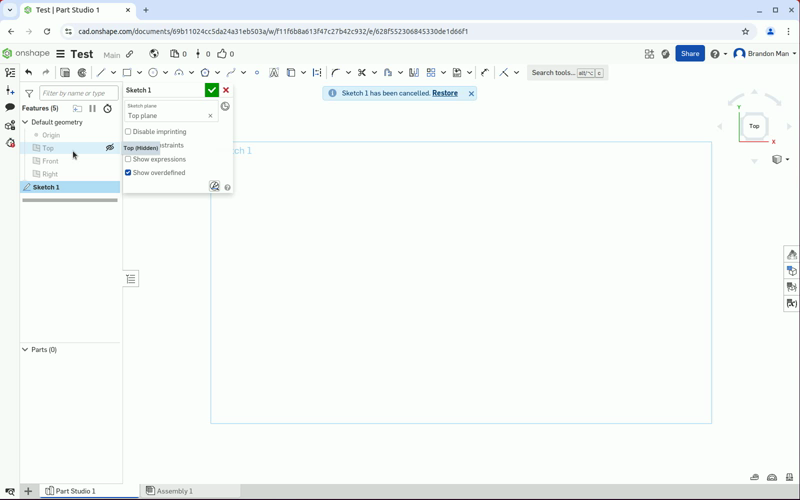
mouse_move(73, 352)
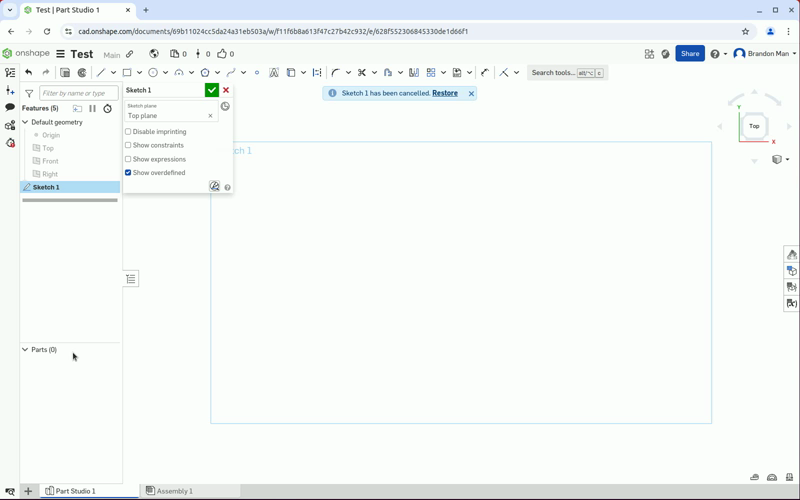
key(y)
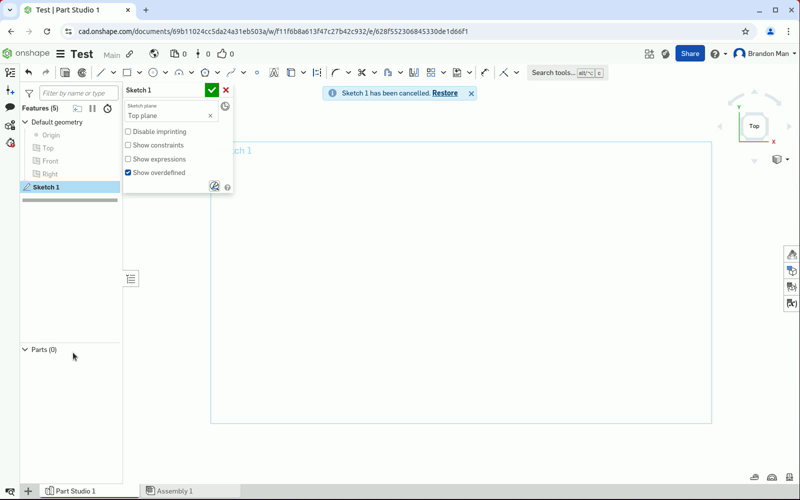
key(c)
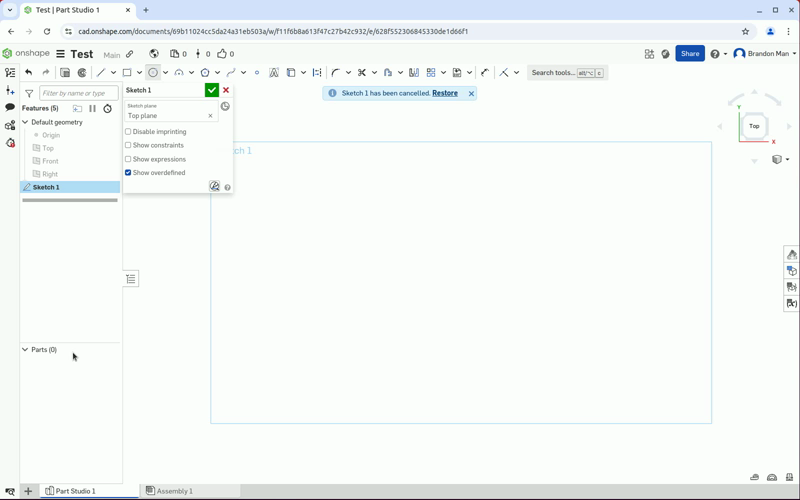
key_down(shift)
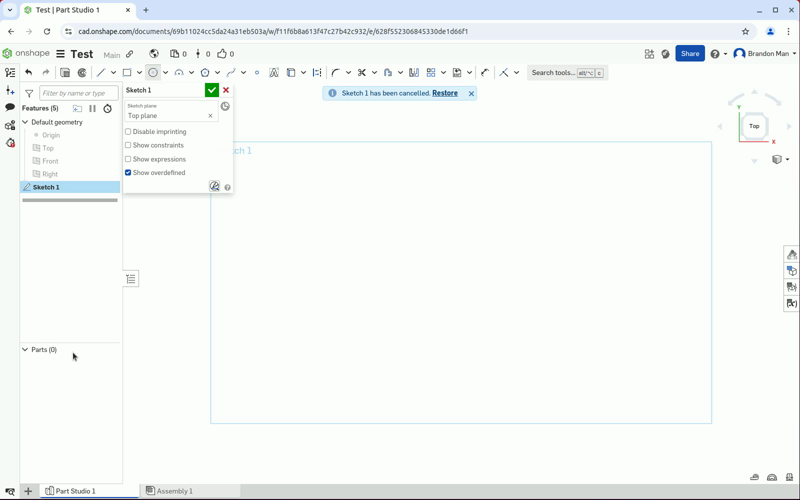
mouse_move(461, 282)
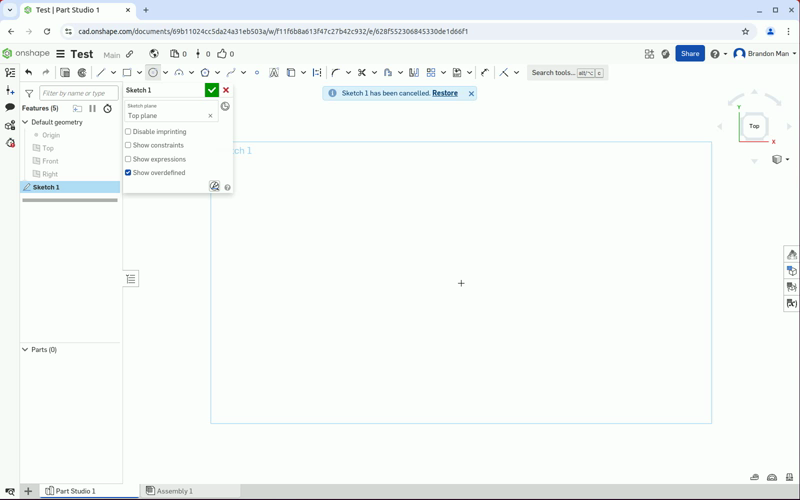
click(461, 282)
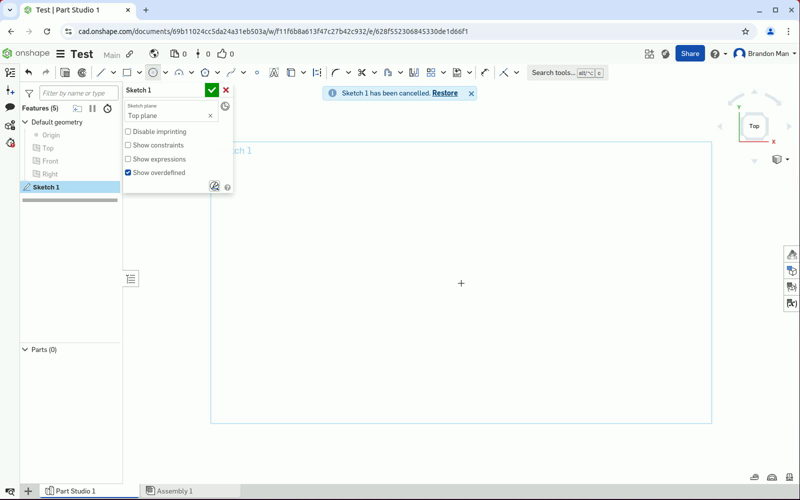
key_up(shift)
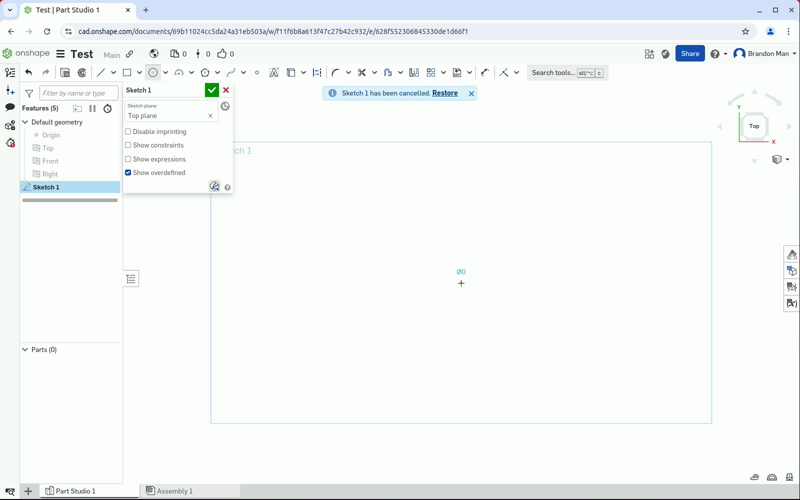
mouse_move(574, 282)
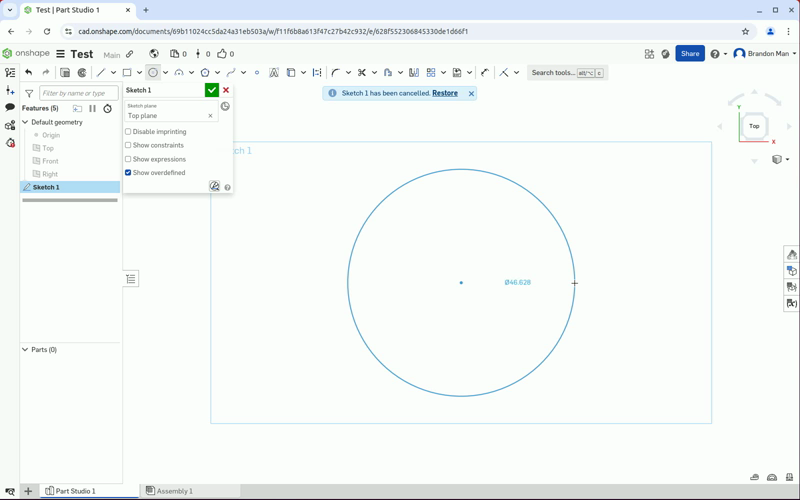
click(574, 282)
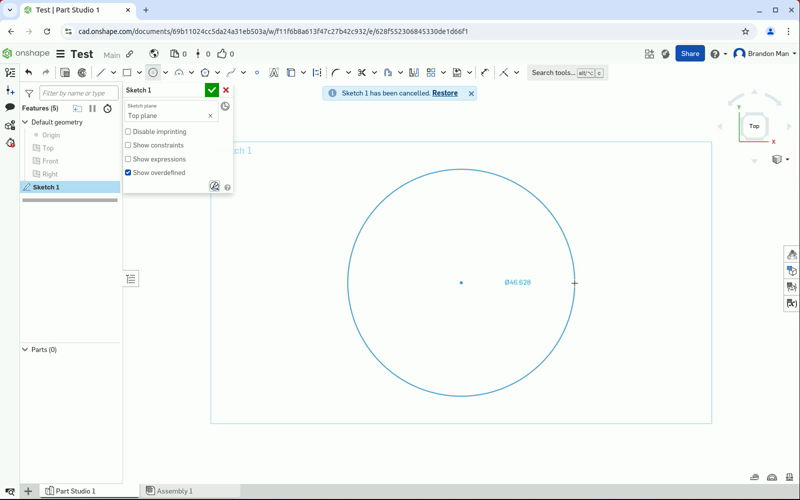
key(esc)
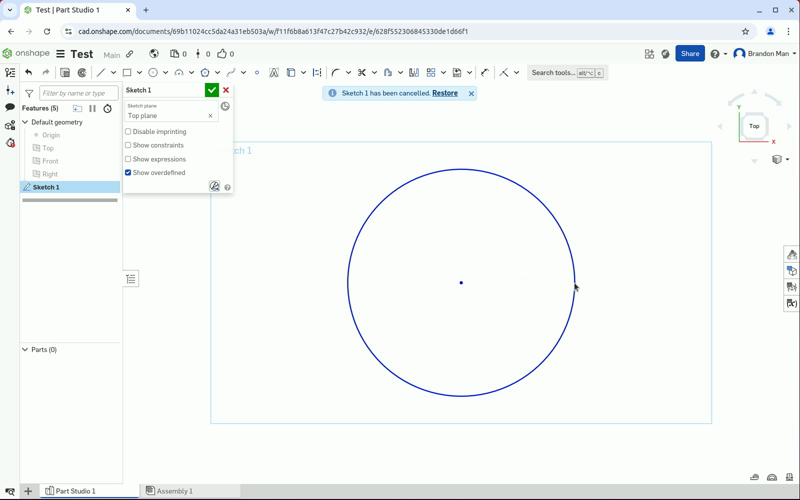
key(c)
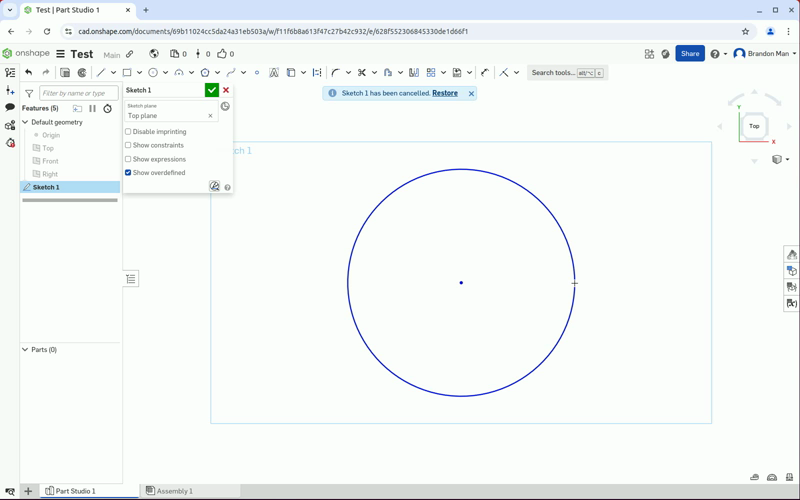
key_down(shift)
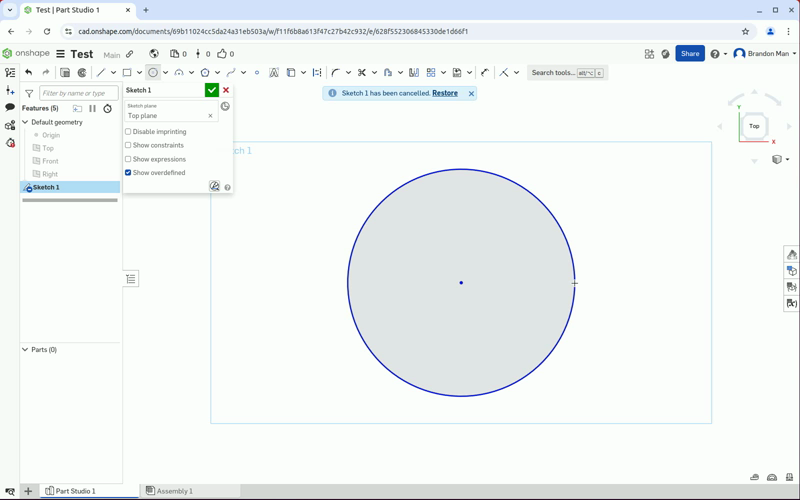
mouse_move(461, 282)
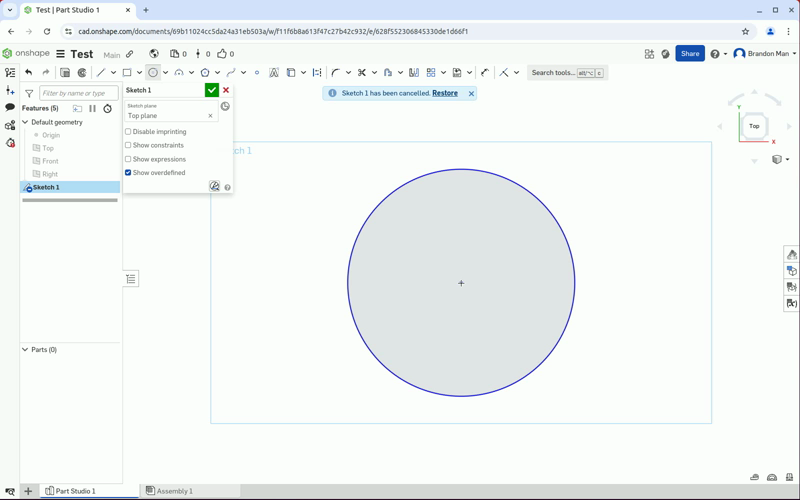
click(461, 282)
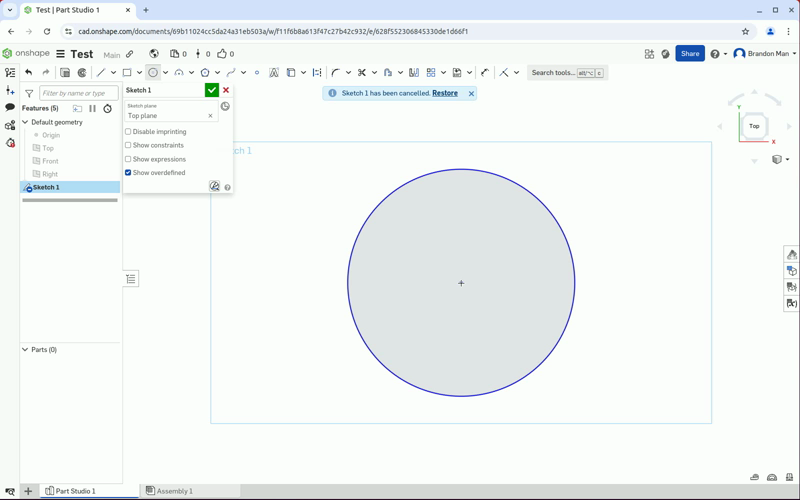
key_up(shift)
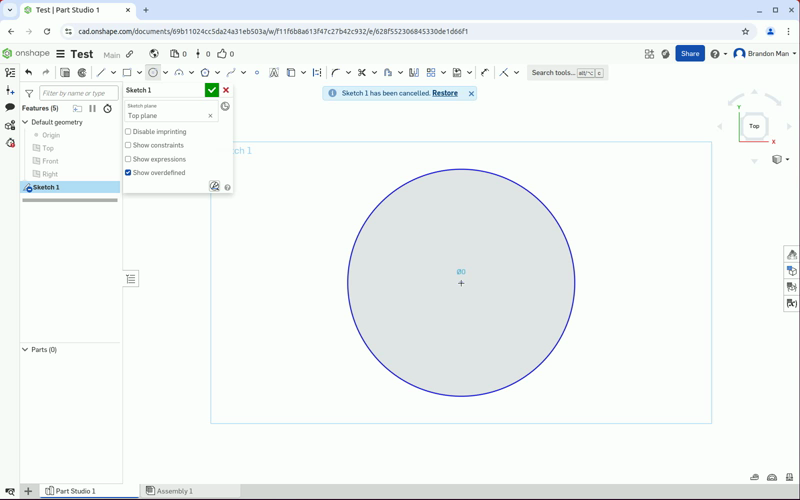
mouse_move(513, 282)
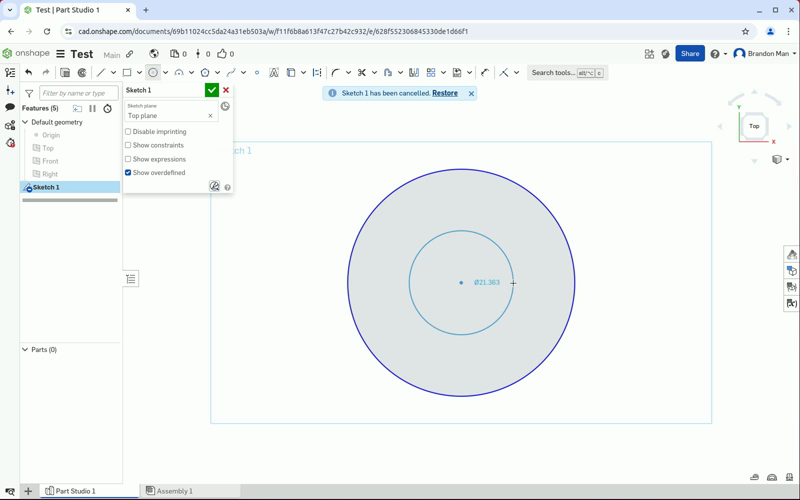
click(513, 282)
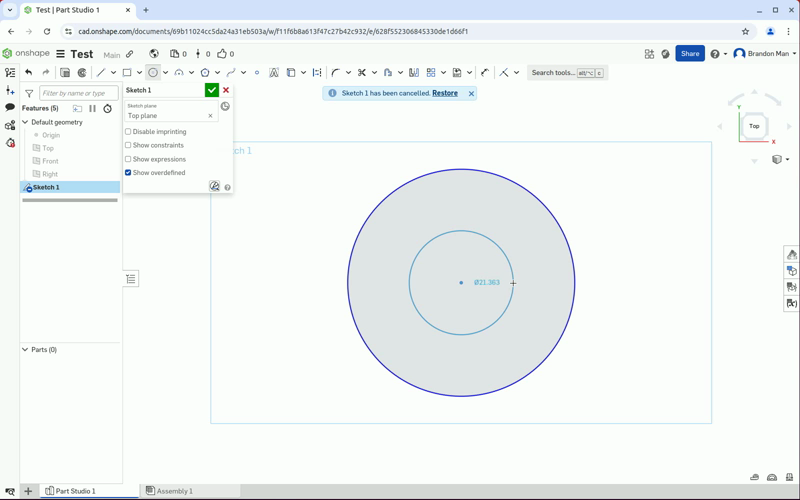
key(esc)
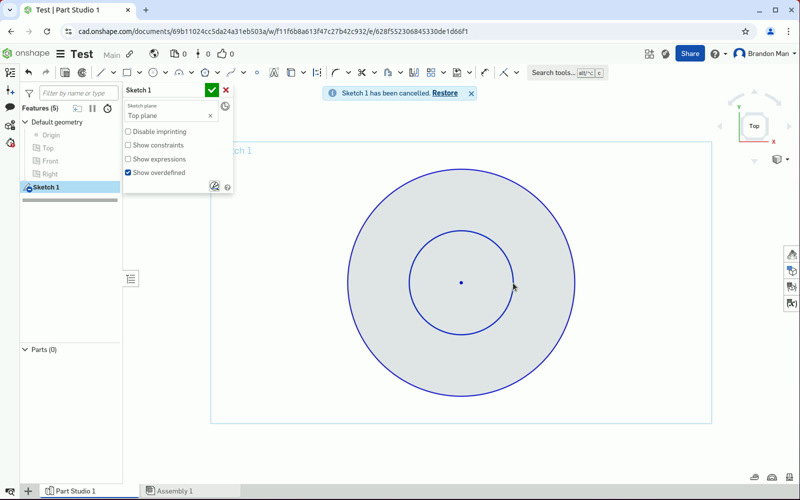
mouse_move(535, 300)
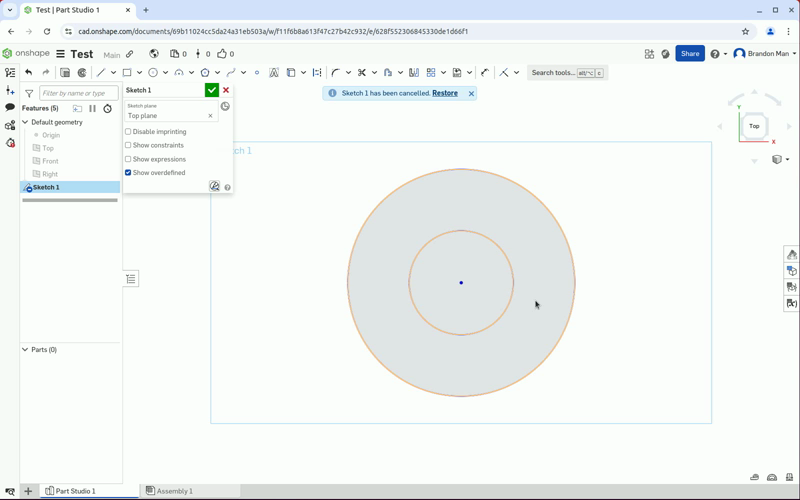
click(535, 300)
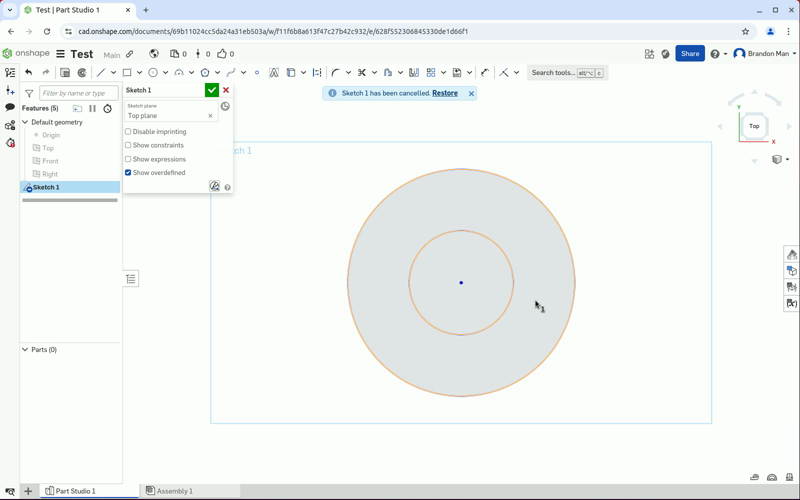
mouse_move(73, 352)
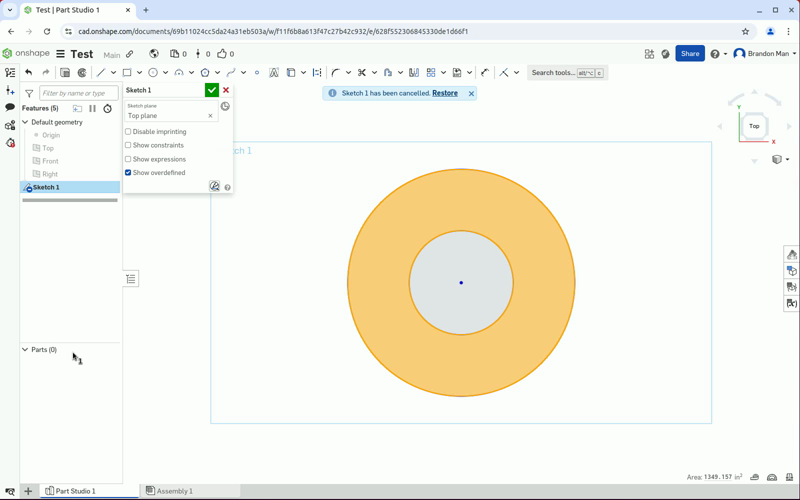
key(shift+y)
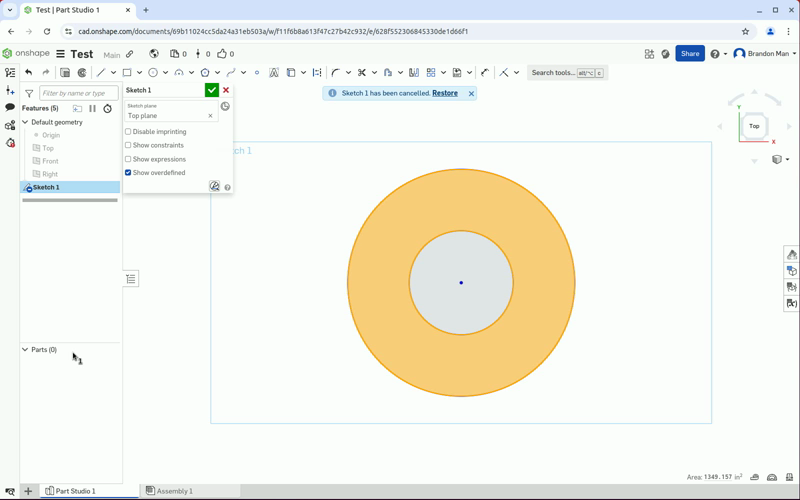
key(shift+e)
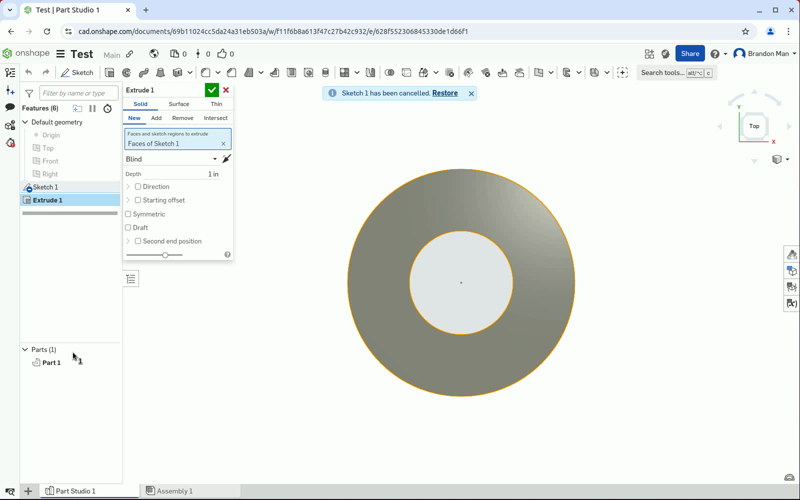
mouse_move(143, 106)
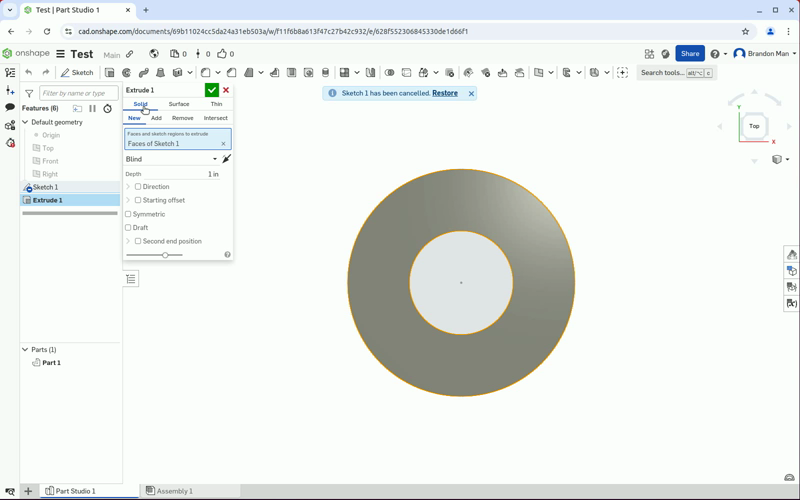
click(143, 106)
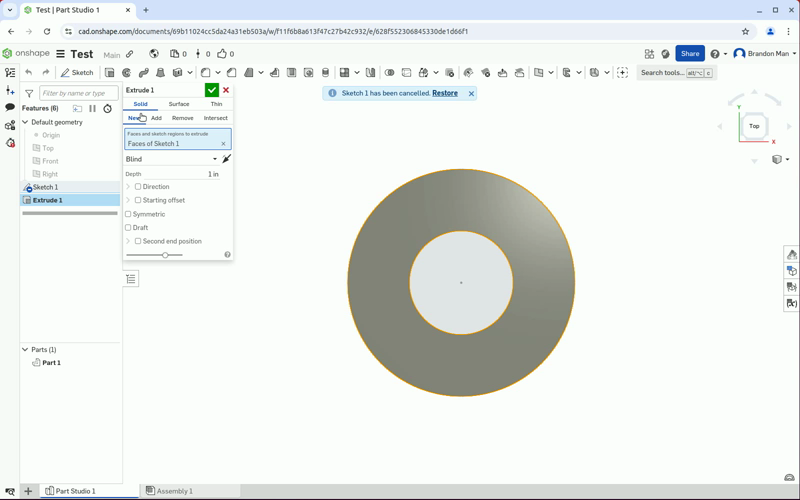
mouse_move(137, 120)
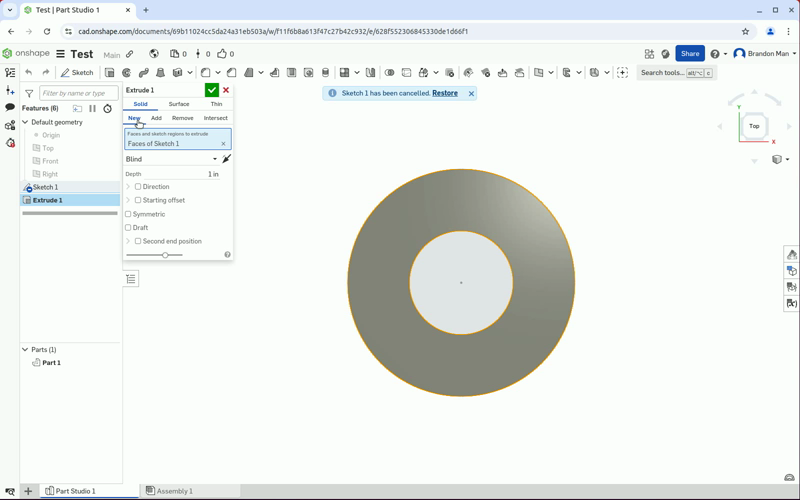
click(137, 120)
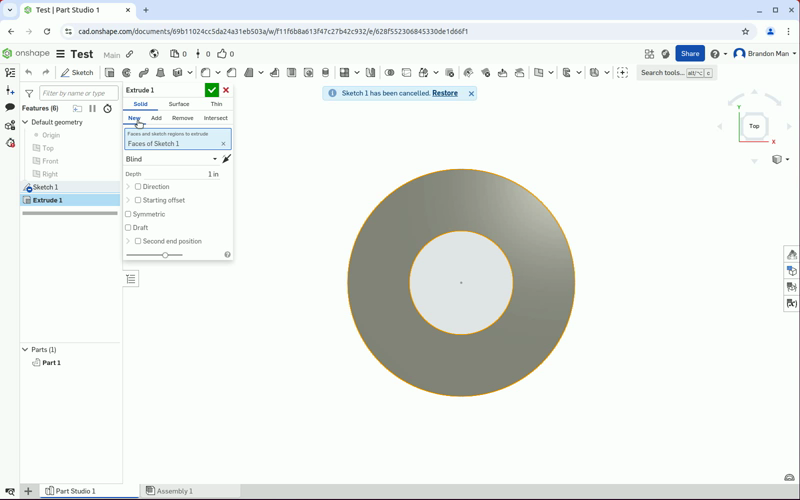
key(tab, 4)
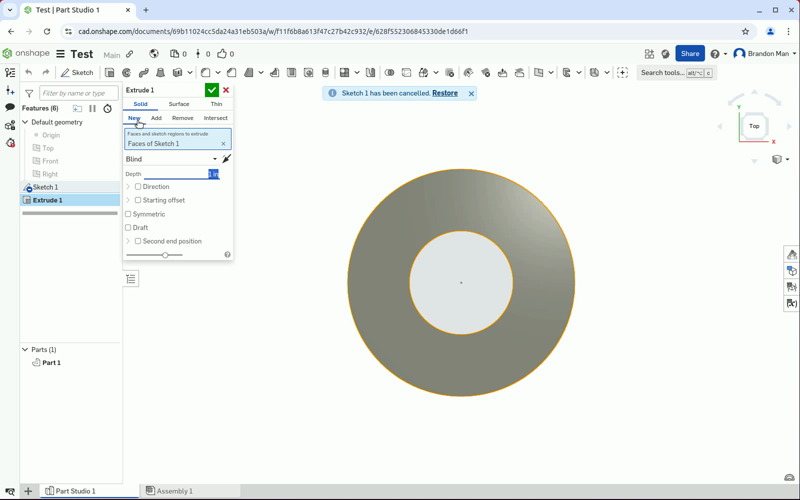
text(3.129)
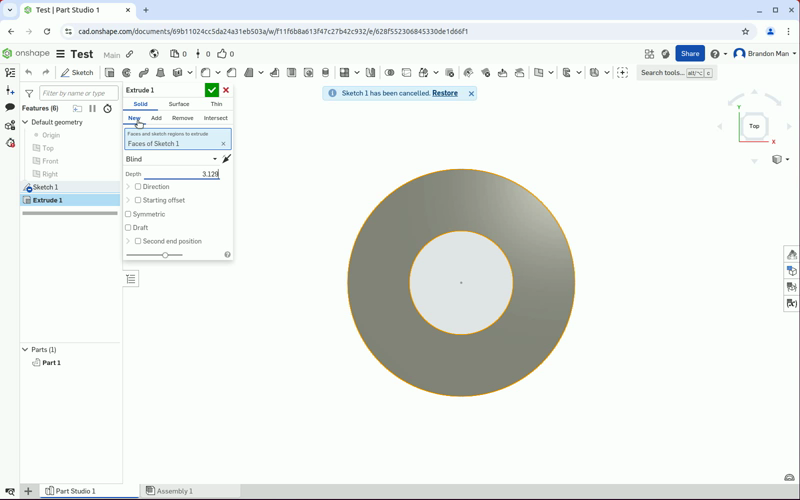
key(enter)
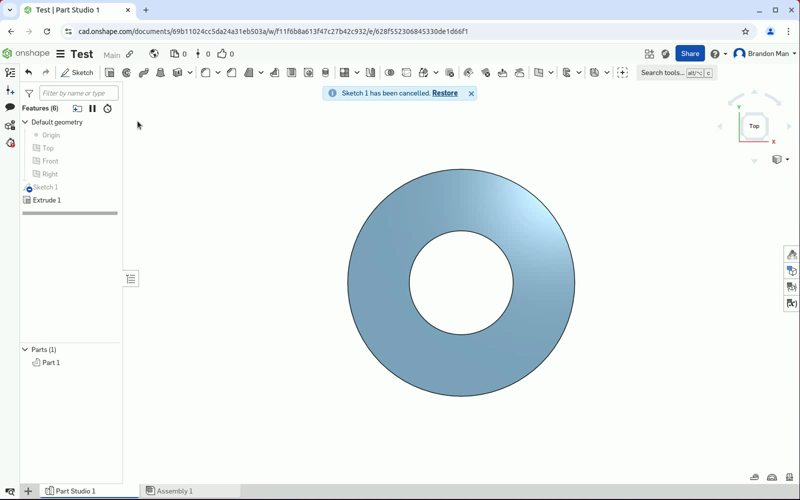
key(shift+h)
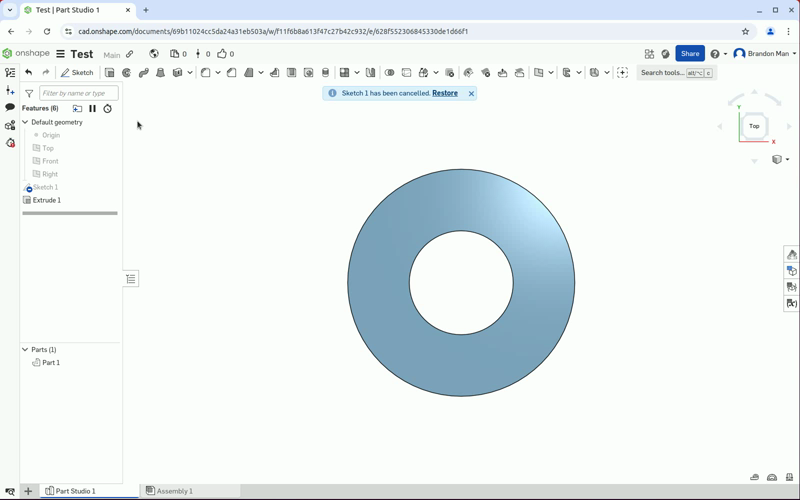
key(shift+h)
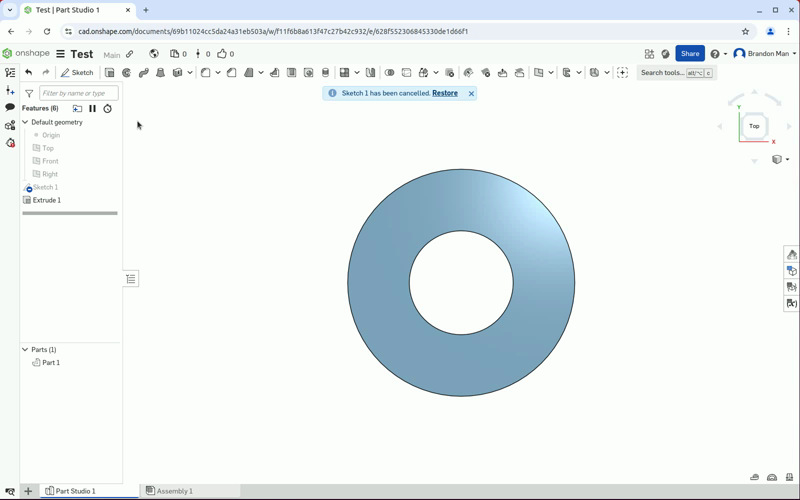
mouse_move(73, 189)
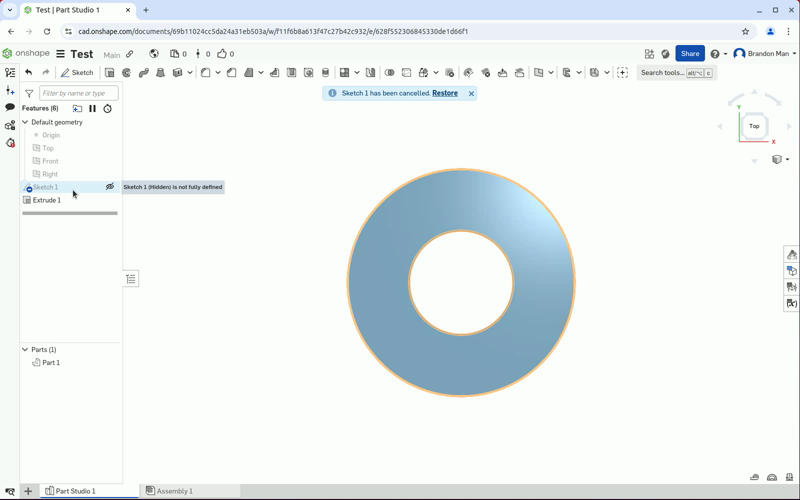
click(73, 189)
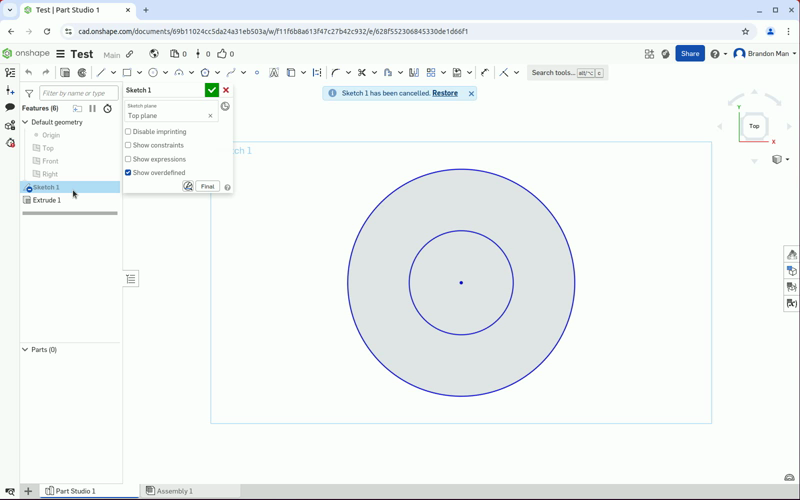
mouse_move(229, 92)
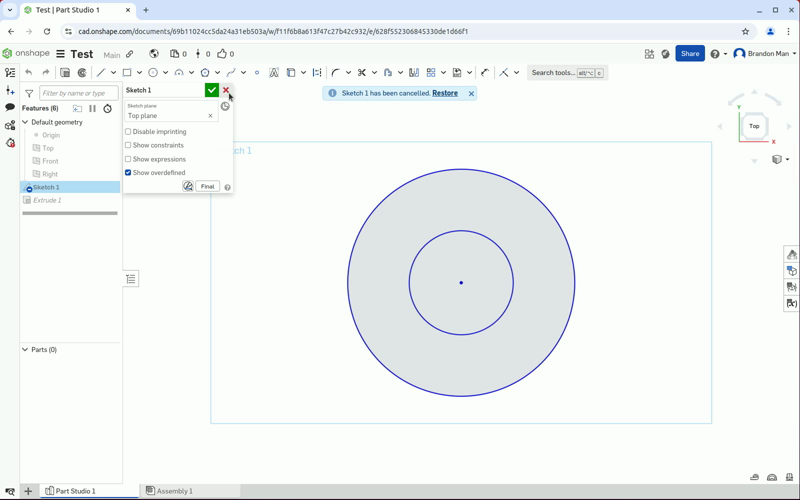
click(229, 92)
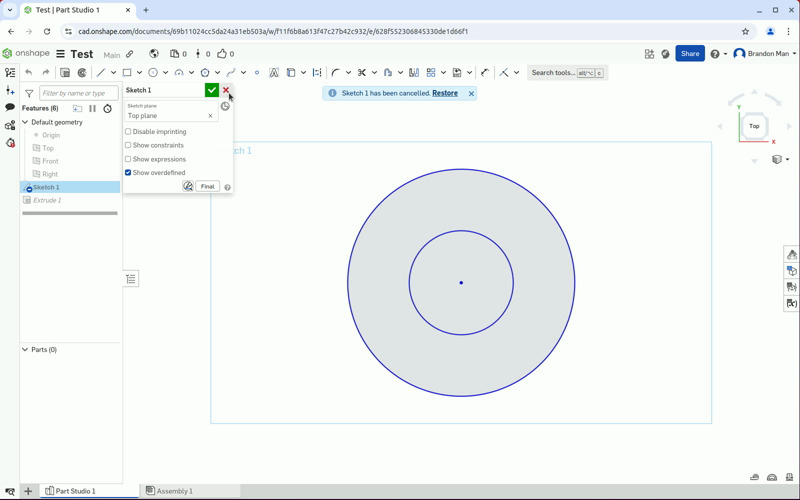
key(shift+s)
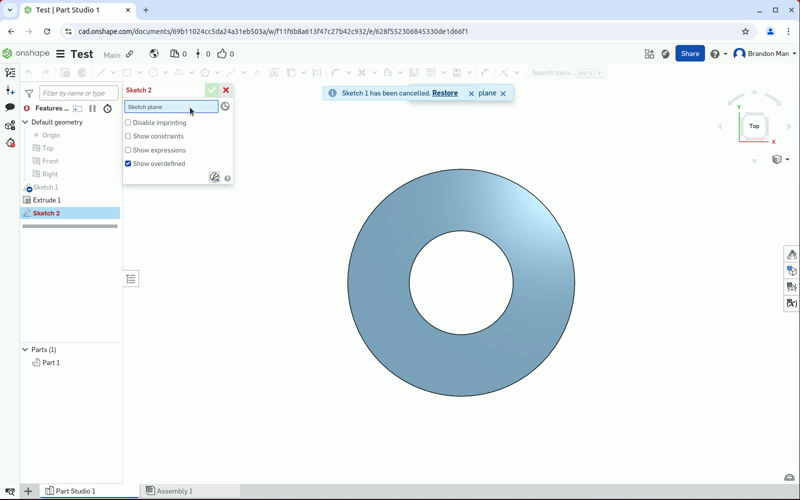
mouse_move(73, 150)
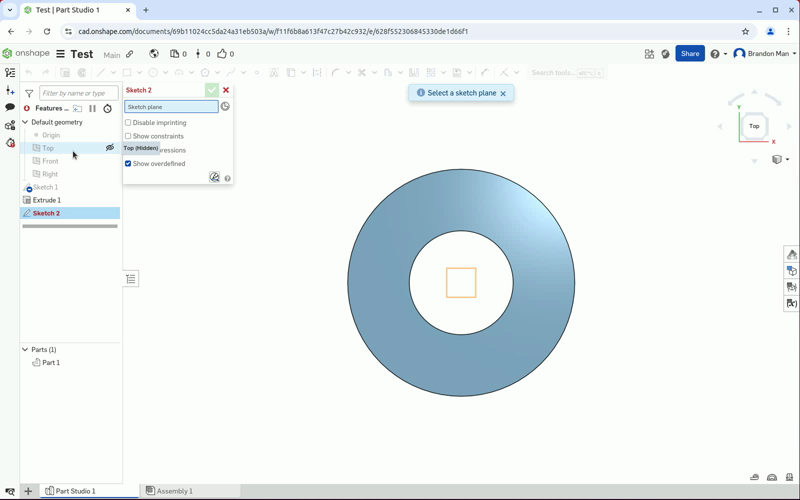
click(73, 150)
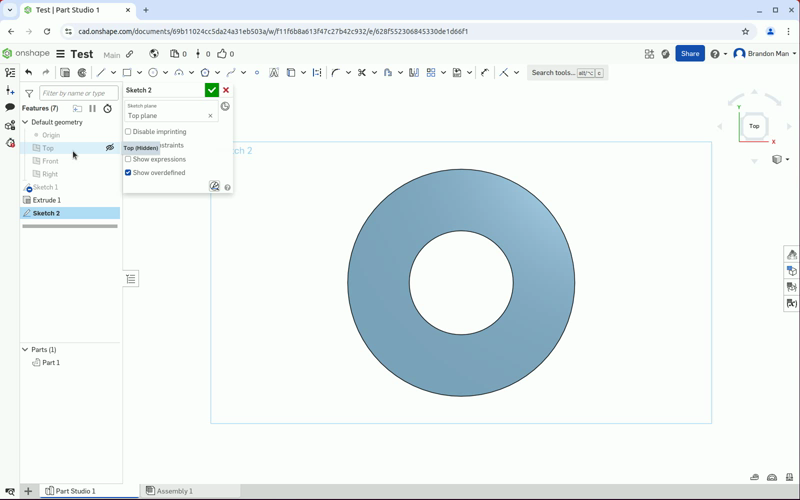
mouse_move(73, 352)
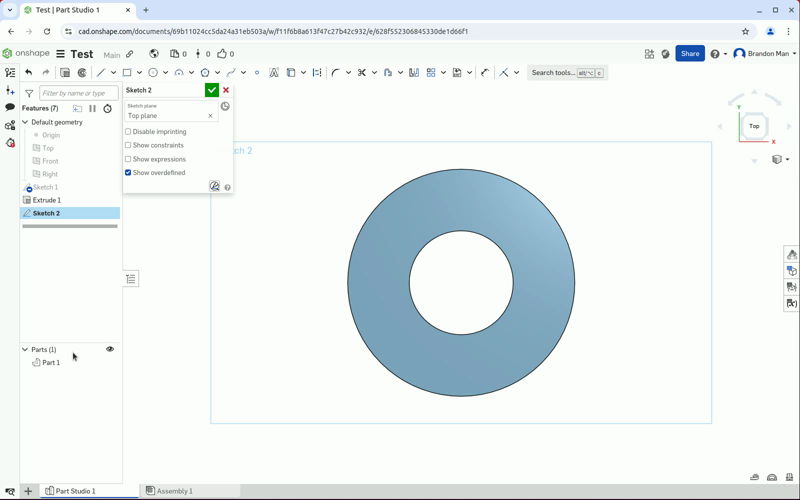
key(y)
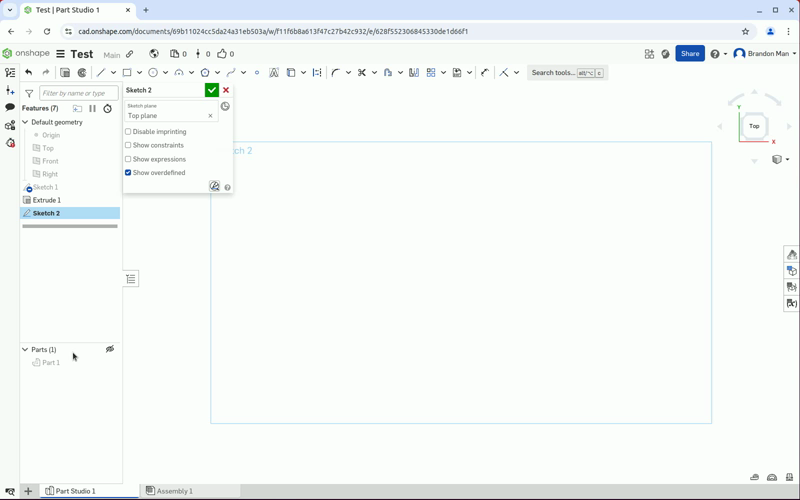
key(c)
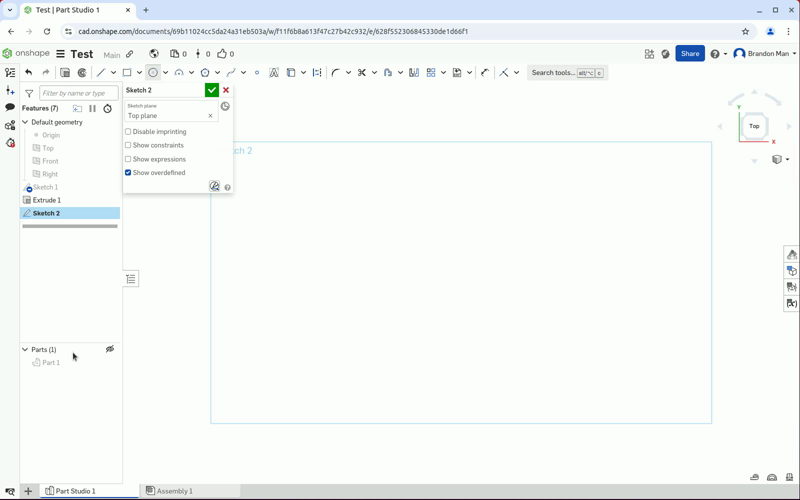
key_down(shift)
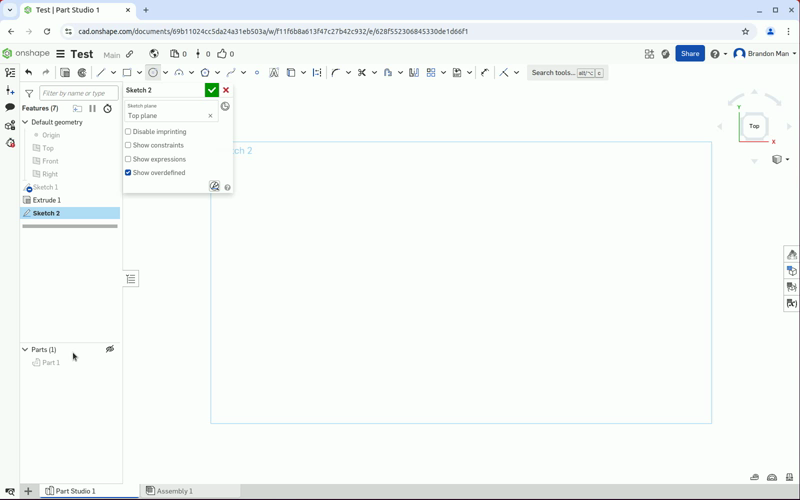
mouse_move(461, 282)
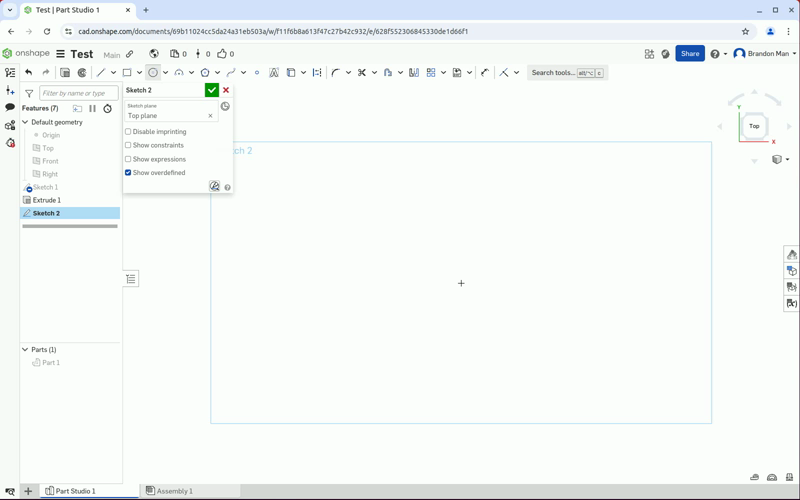
click(461, 282)
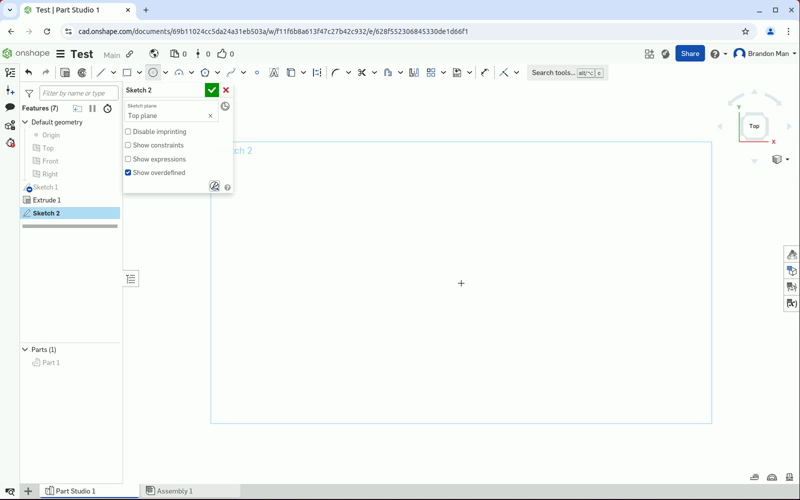
key_up(shift)
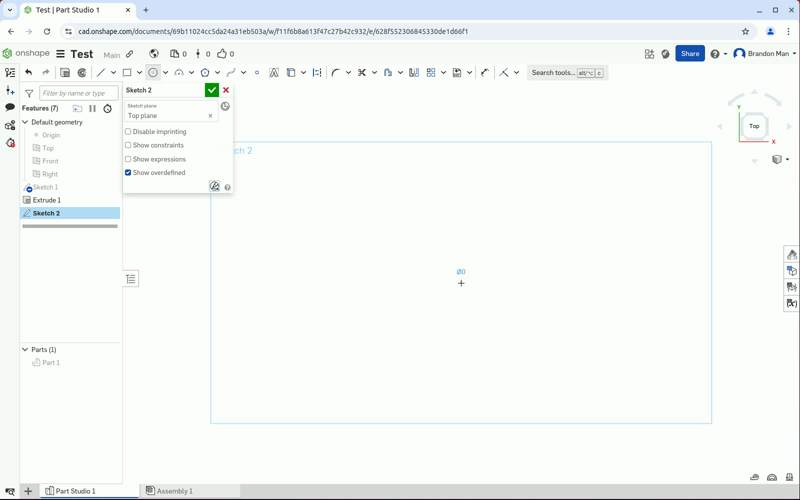
mouse_move(514, 282)
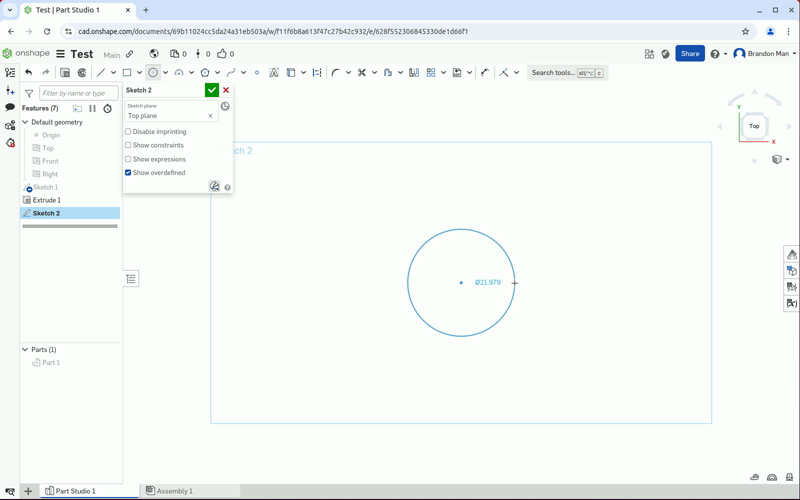
click(514, 282)
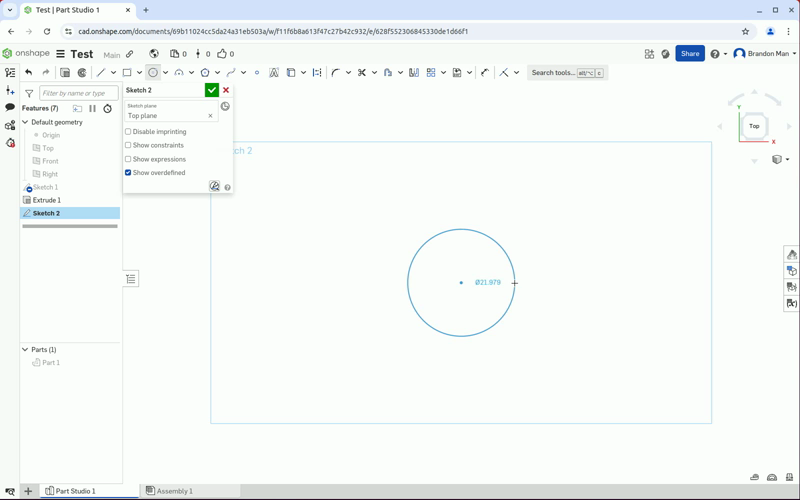
key(esc)
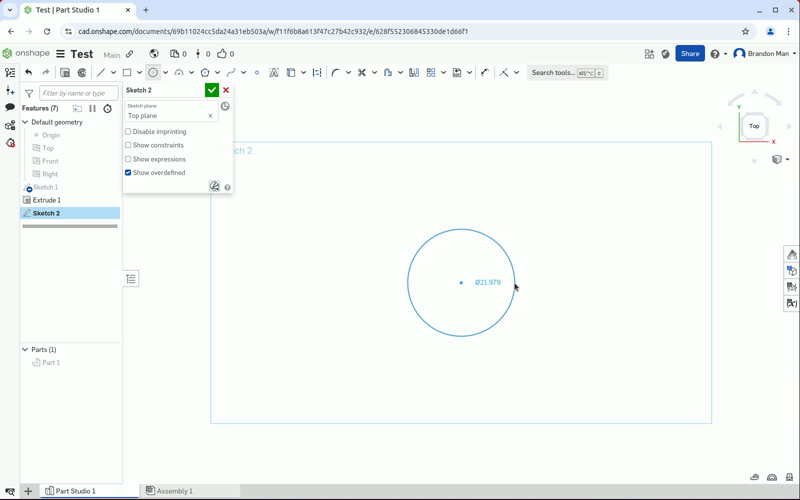
key(c)
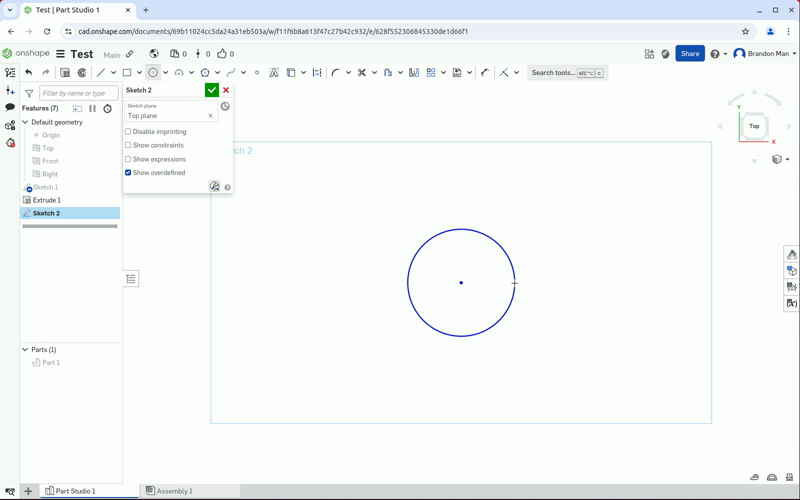
key_down(shift)
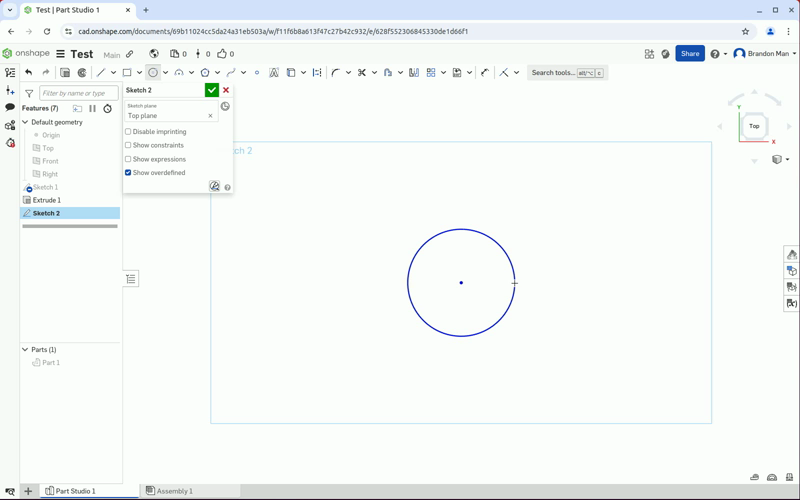
mouse_move(461, 282)
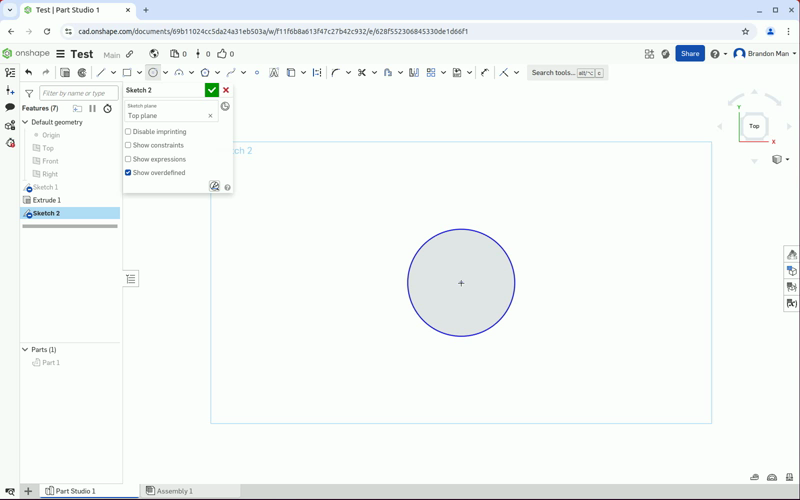
click(461, 282)
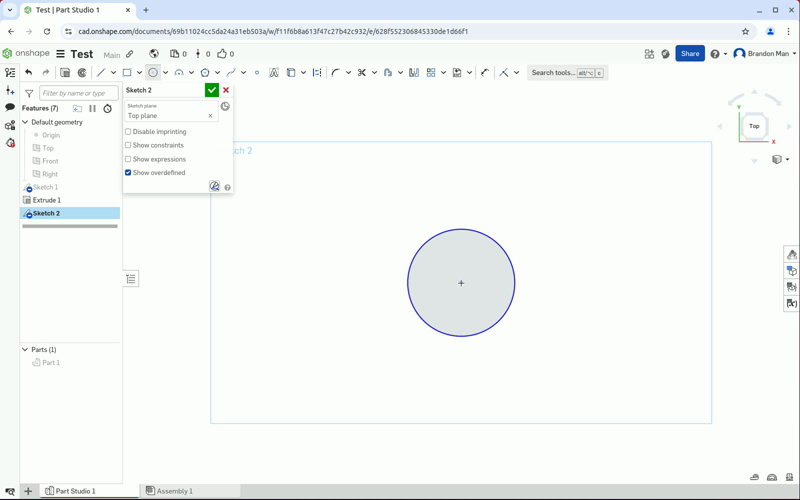
key_up(shift)
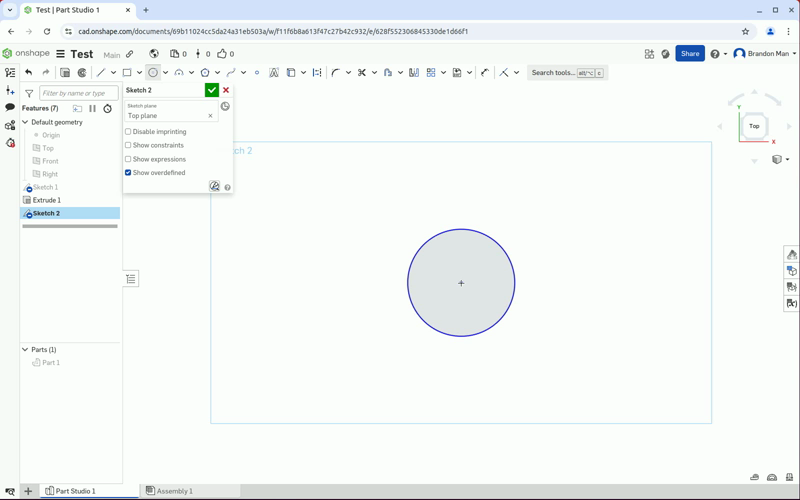
mouse_move(499, 282)
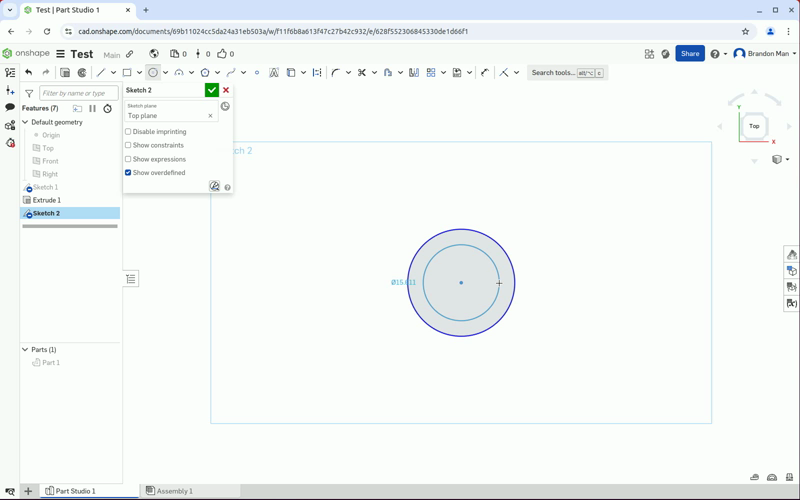
click(499, 282)
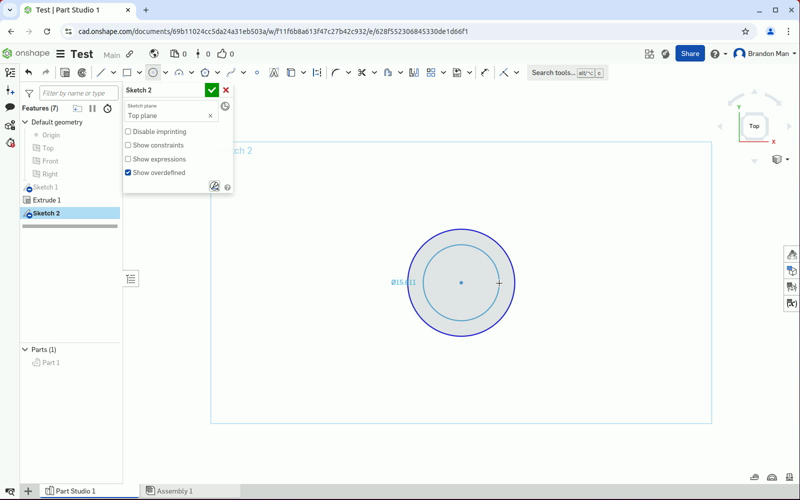
key(esc)
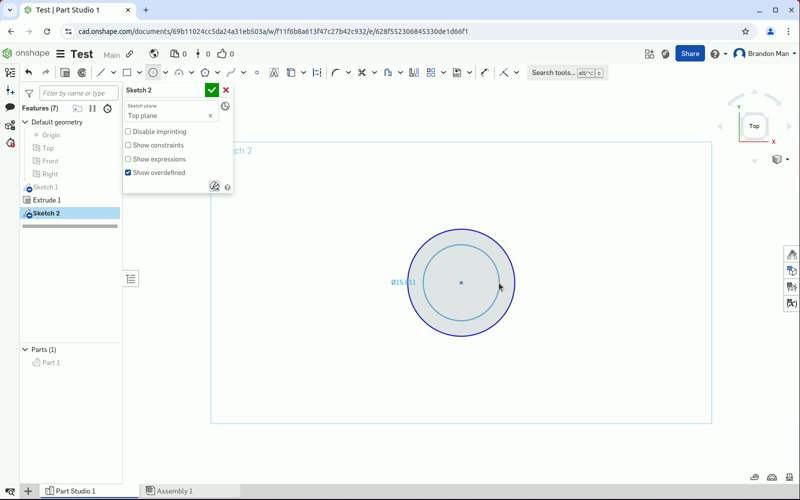
mouse_move(447, 324)
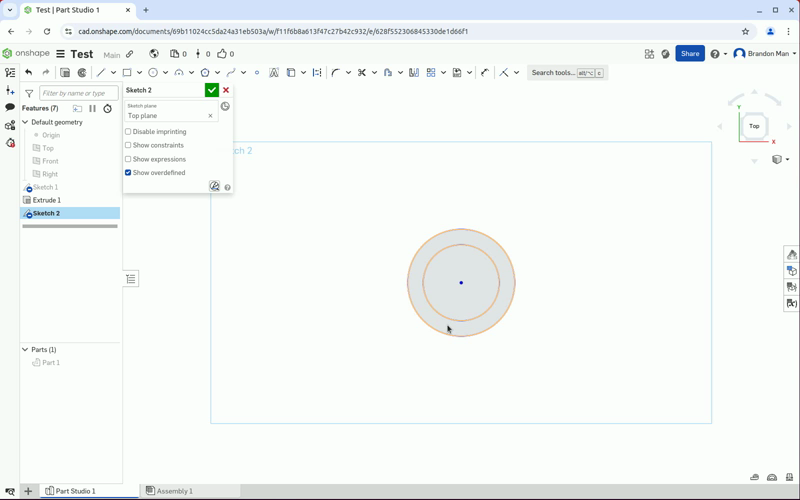
click(447, 324)
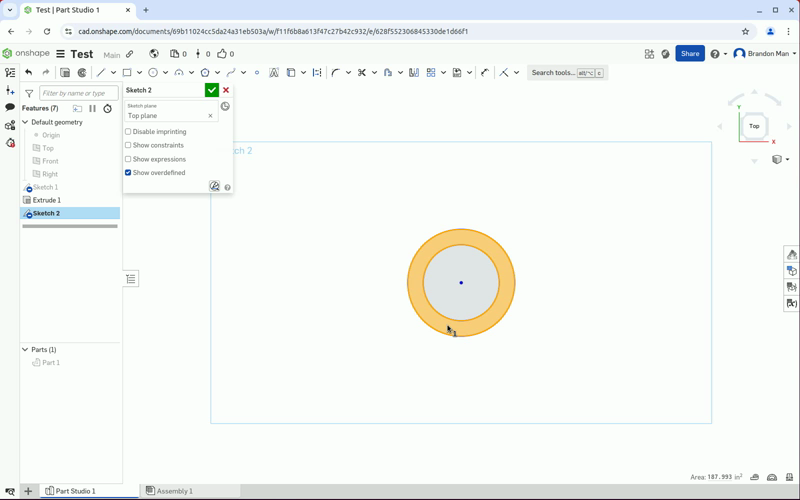
mouse_move(73, 352)
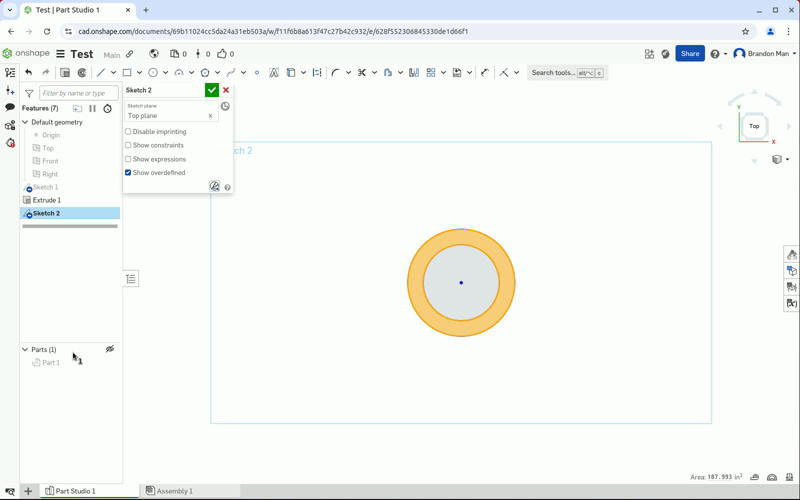
key(shift+y)
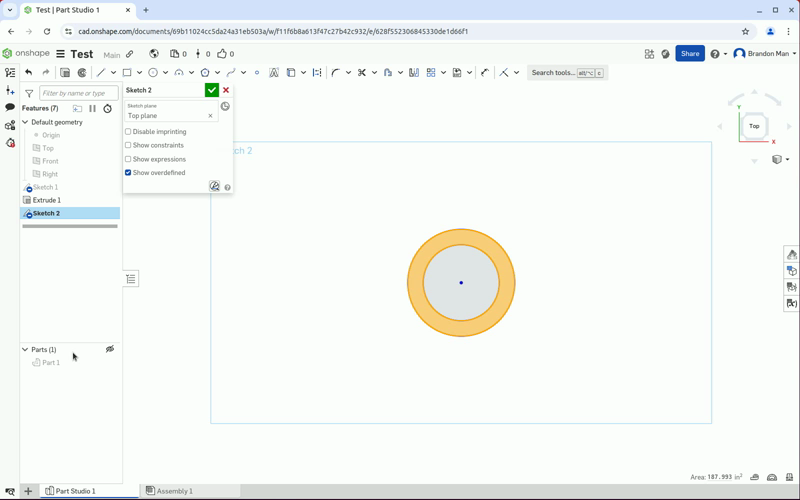
key(shift+e)
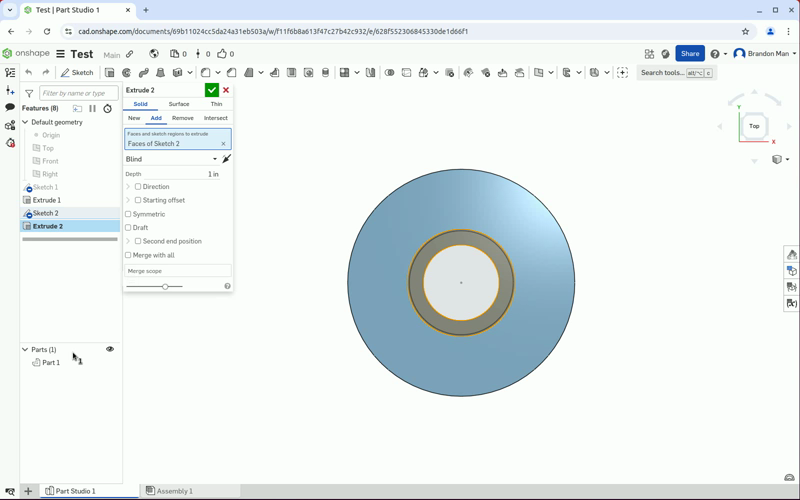
mouse_move(143, 106)
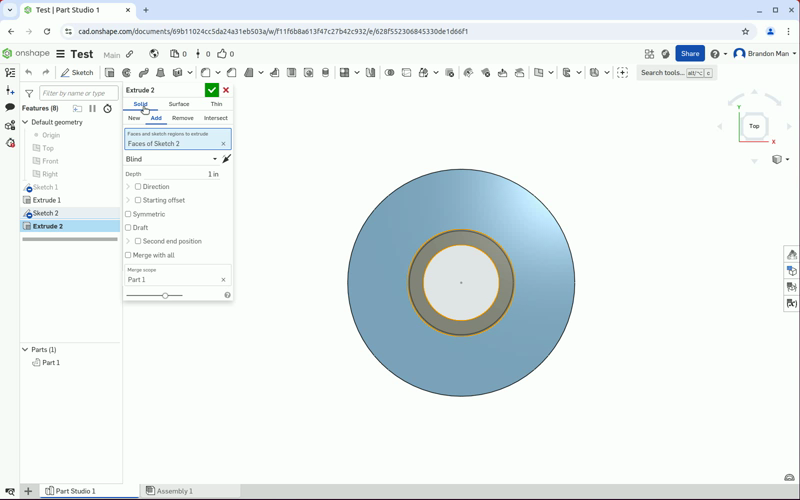
click(143, 106)
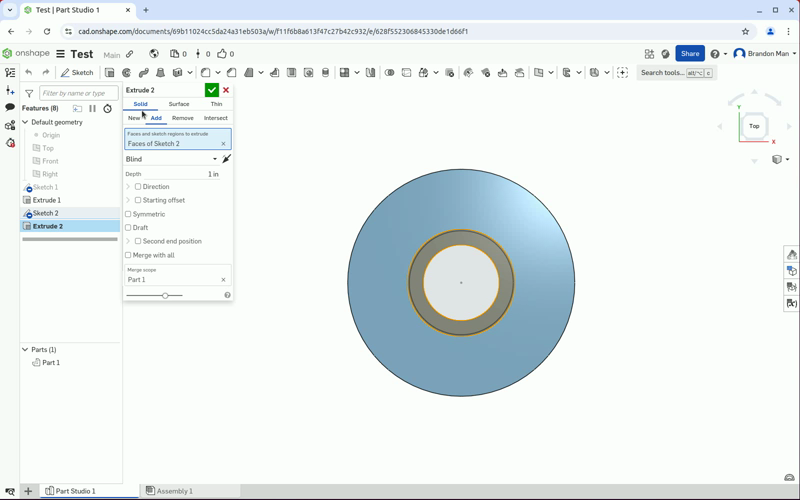
mouse_move(137, 120)
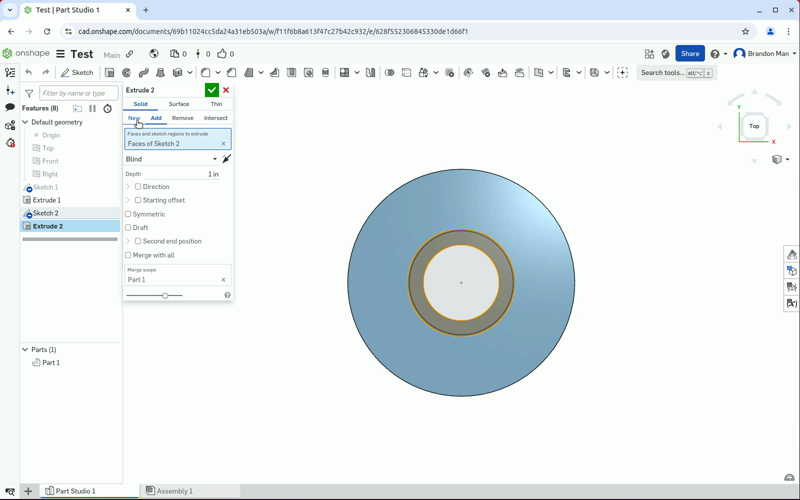
click(137, 120)
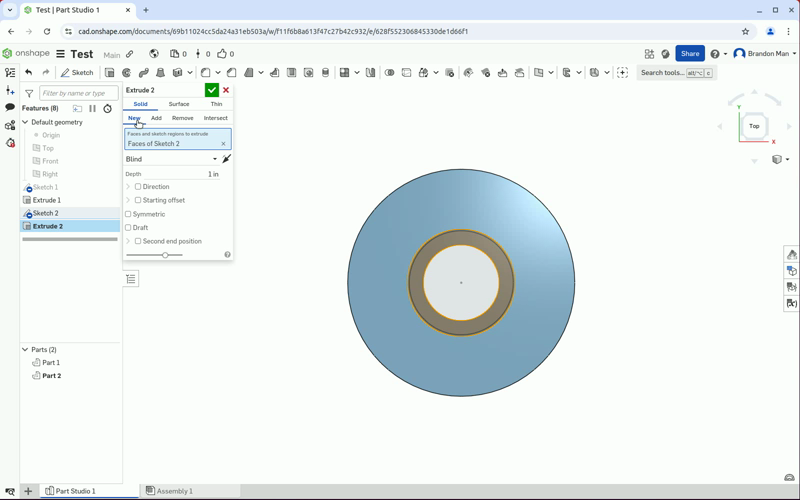
key(tab, 4)
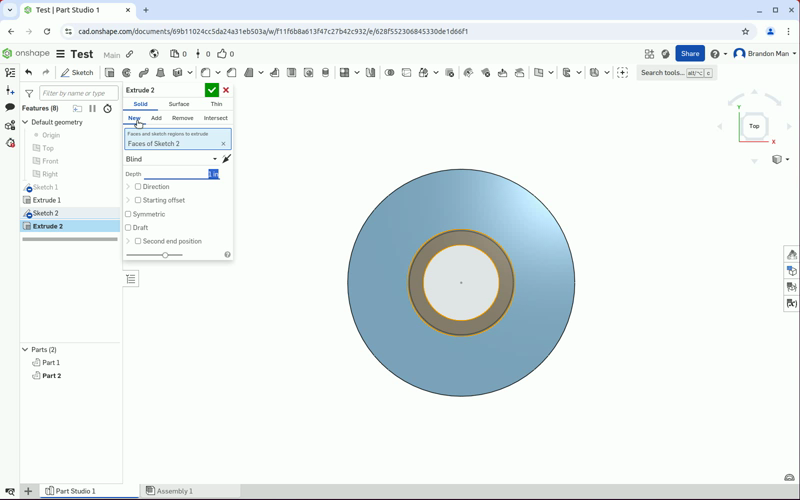
text(3.129)
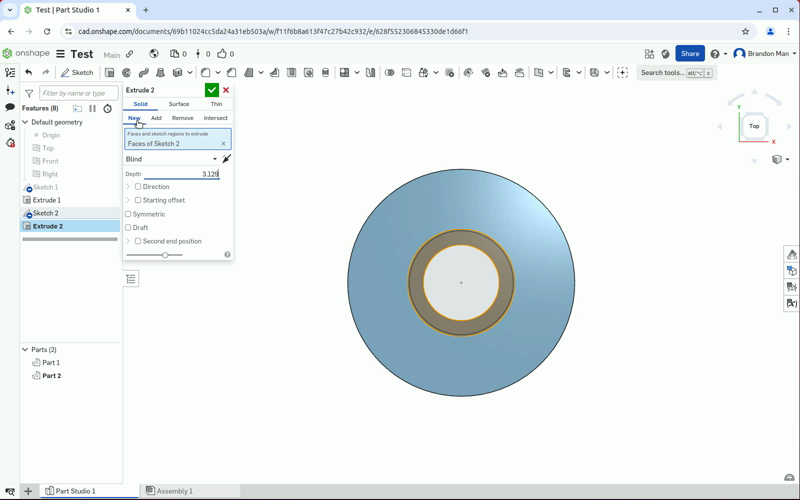
key(enter)
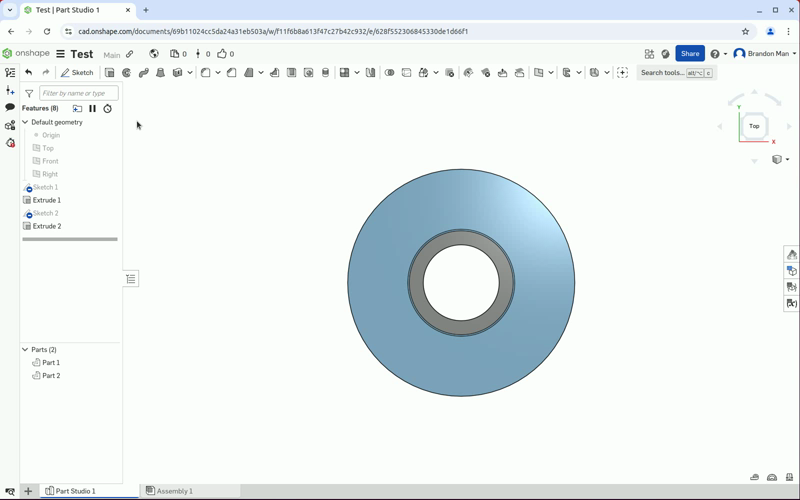
key(shift+h)
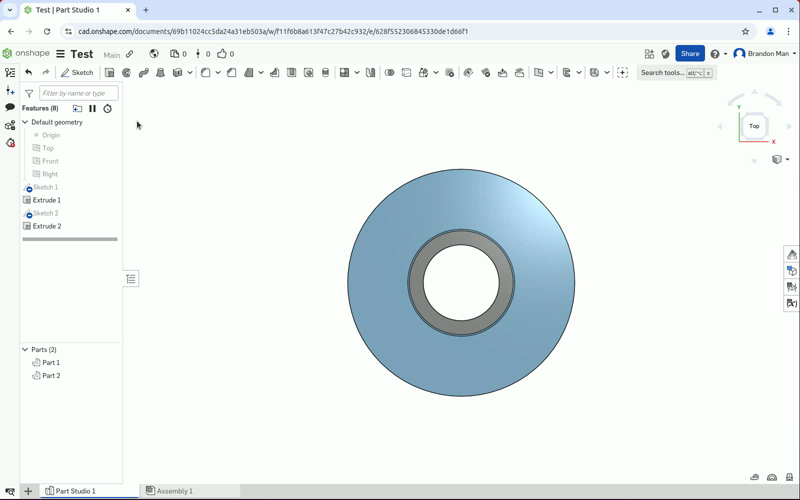
key(shift+h)
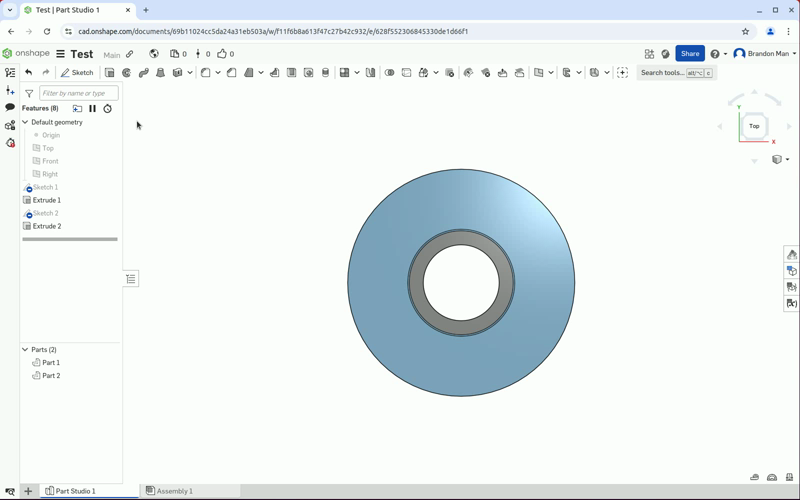
mouse_move(73, 189)
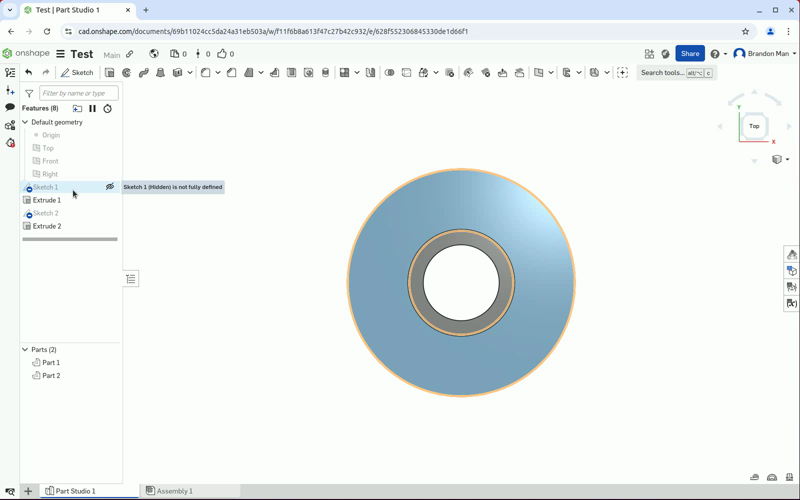
click(73, 189)
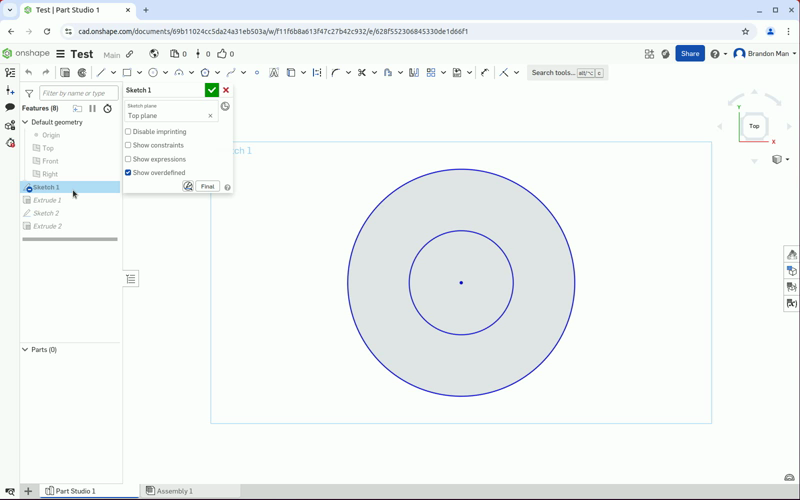
mouse_move(229, 92)
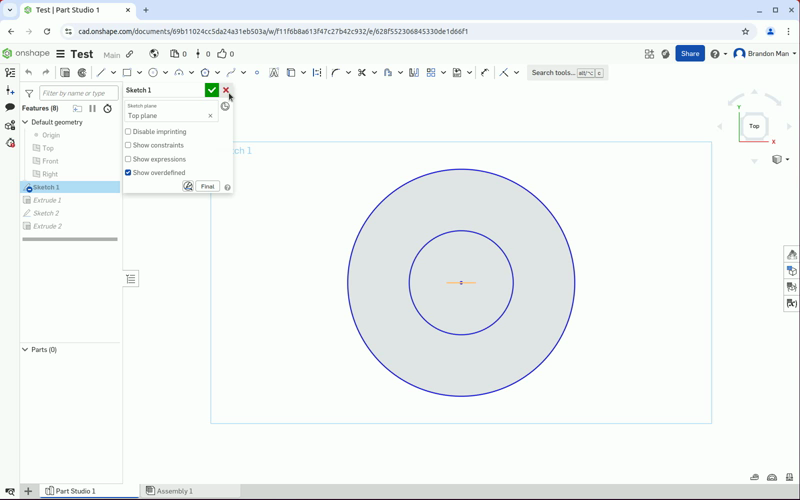
click(229, 92)
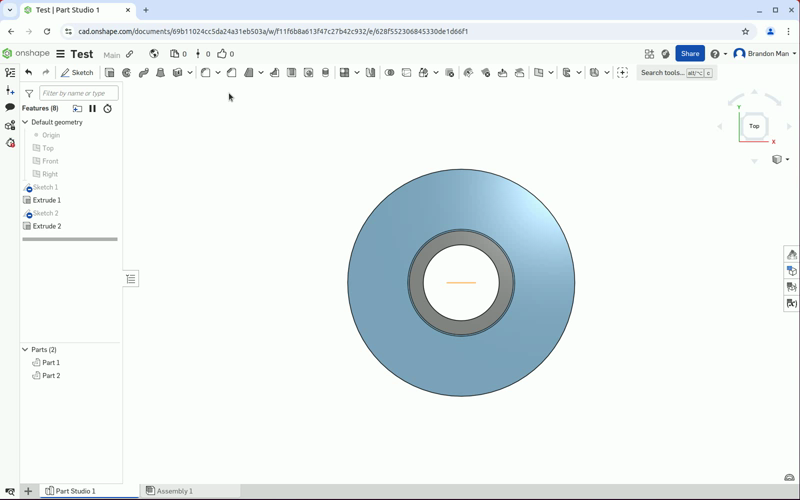
mouse_move(541, 75)
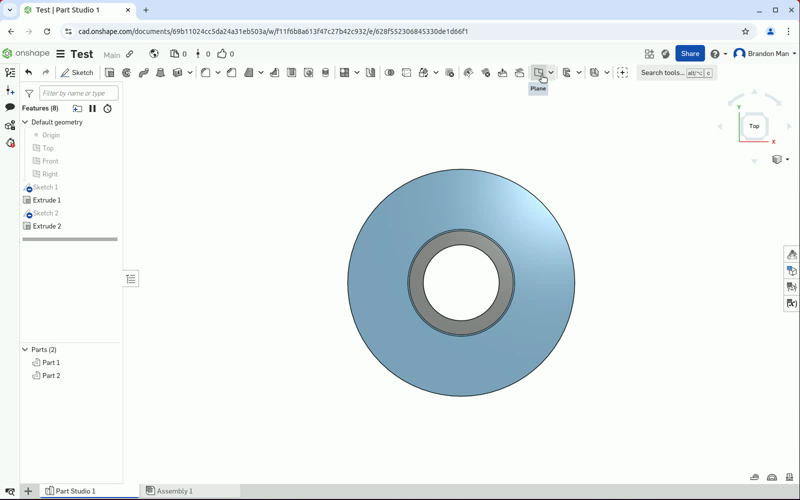
click(541, 75)
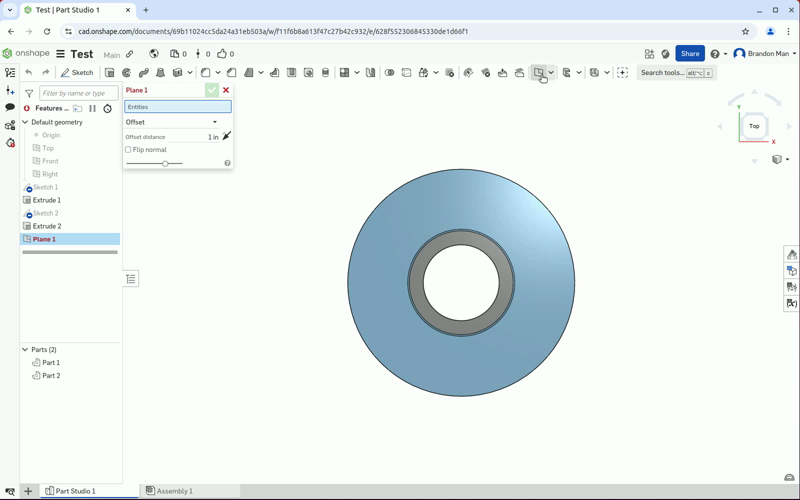
mouse_move(73, 150)
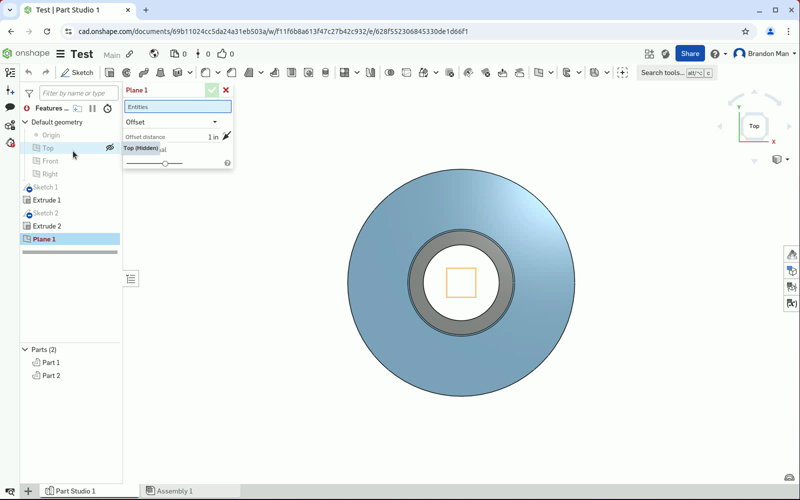
click(73, 150)
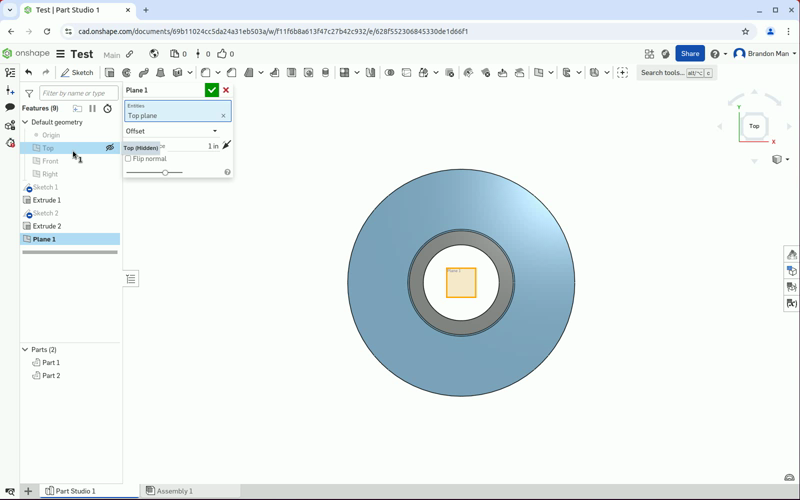
key(tab, 2)
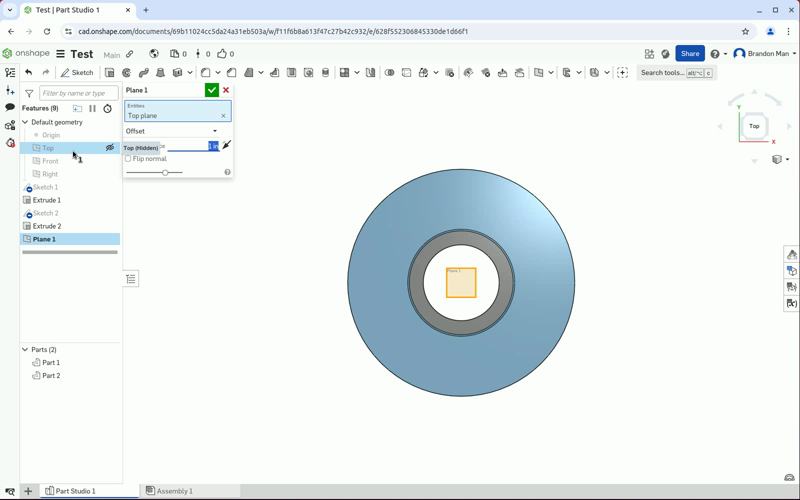
text(3.143)
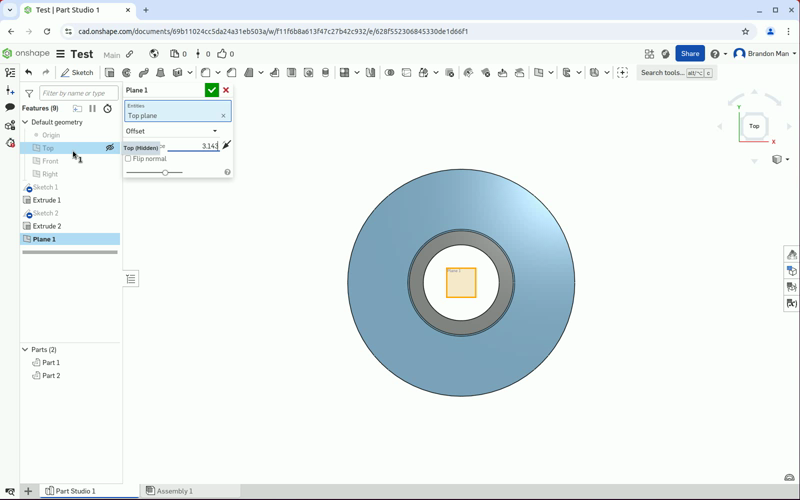
key(enter, 2)
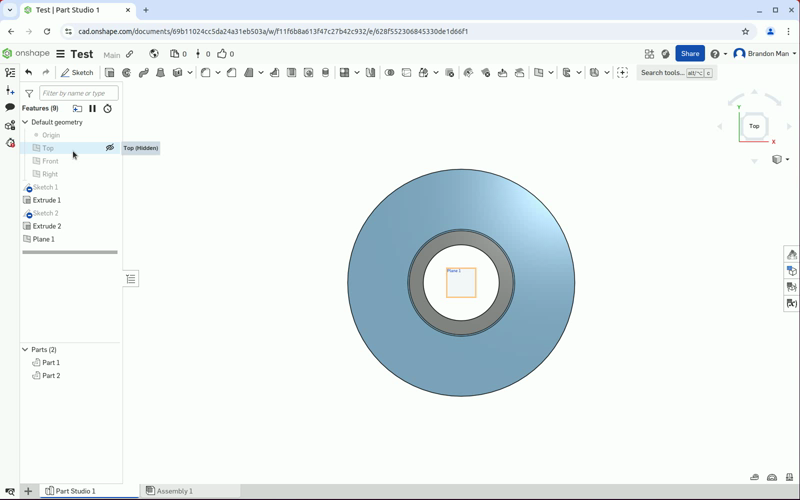
key(shift+s)
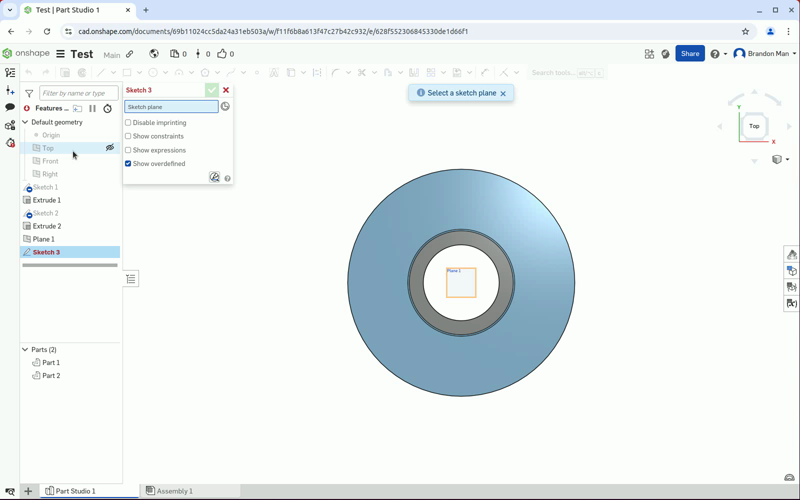
mouse_move(73, 241)
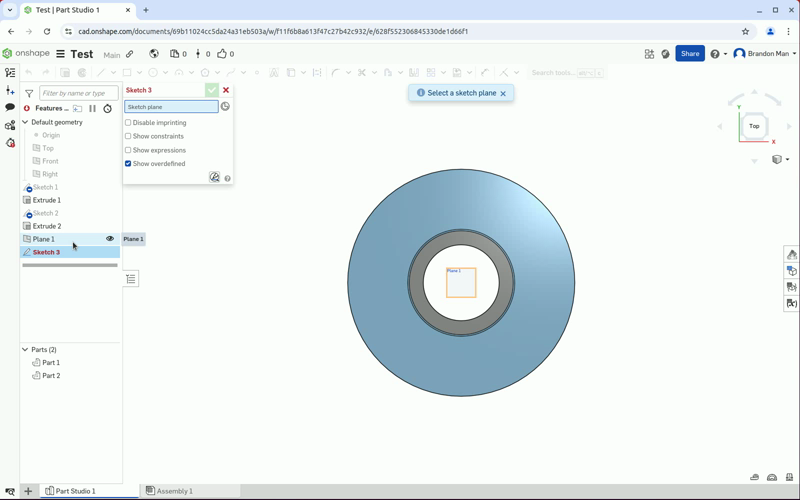
click(73, 241)
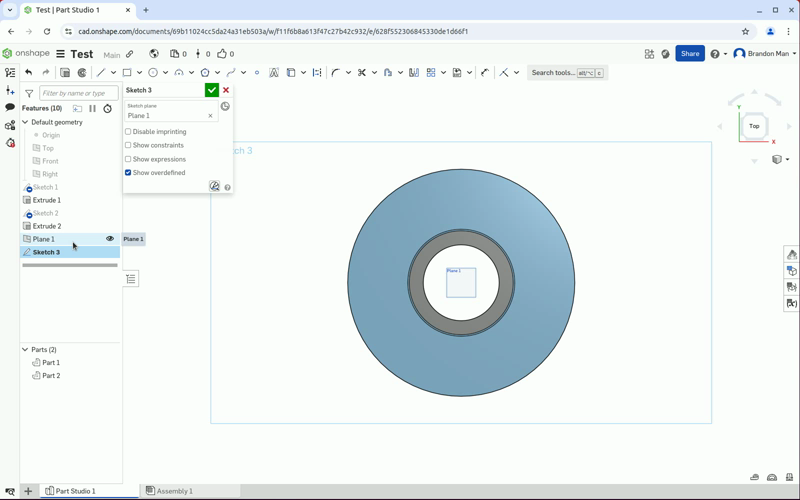
mouse_move(73, 352)
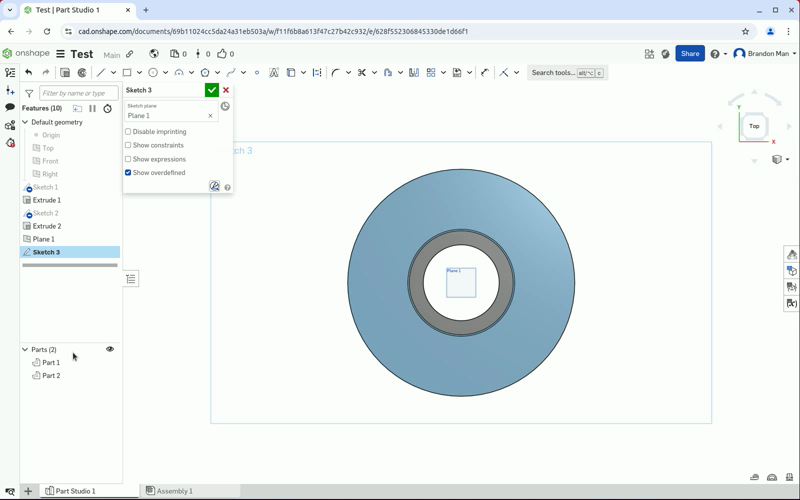
key(y)
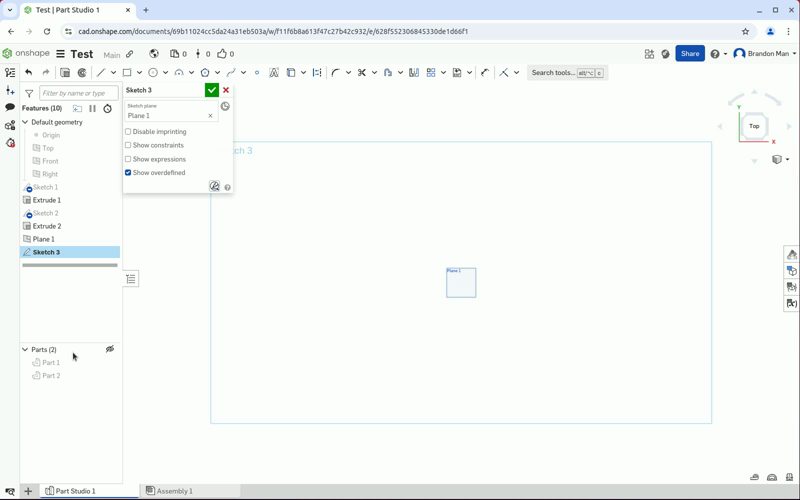
key(c)
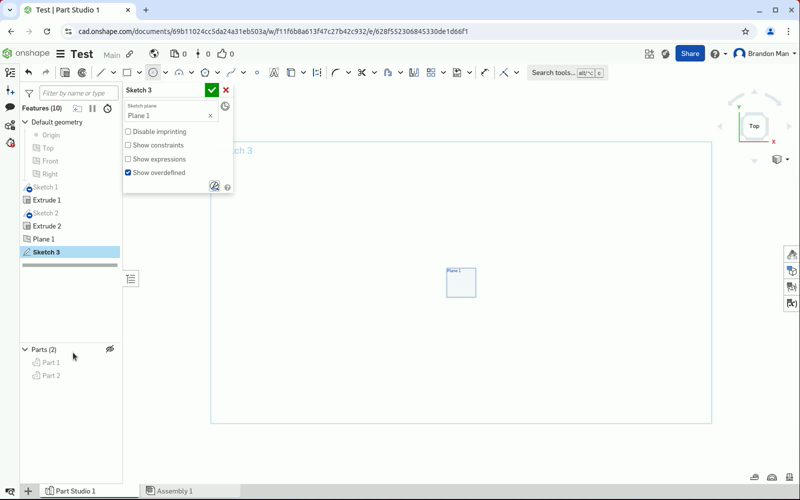
key_down(shift)
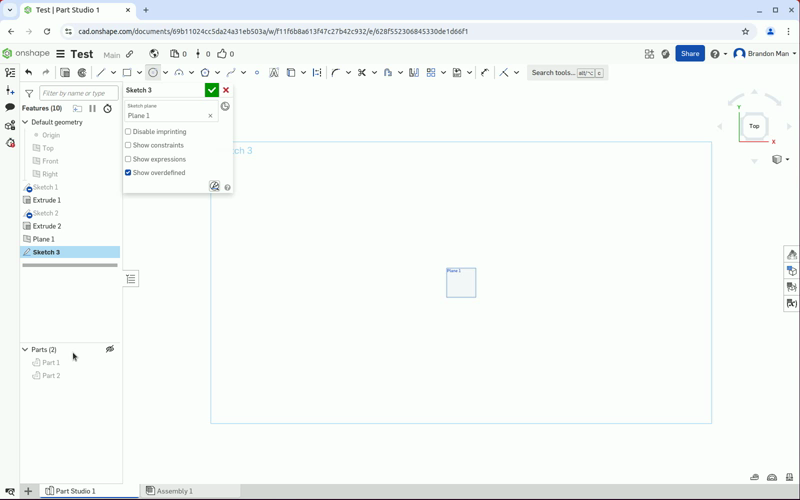
mouse_move(461, 282)
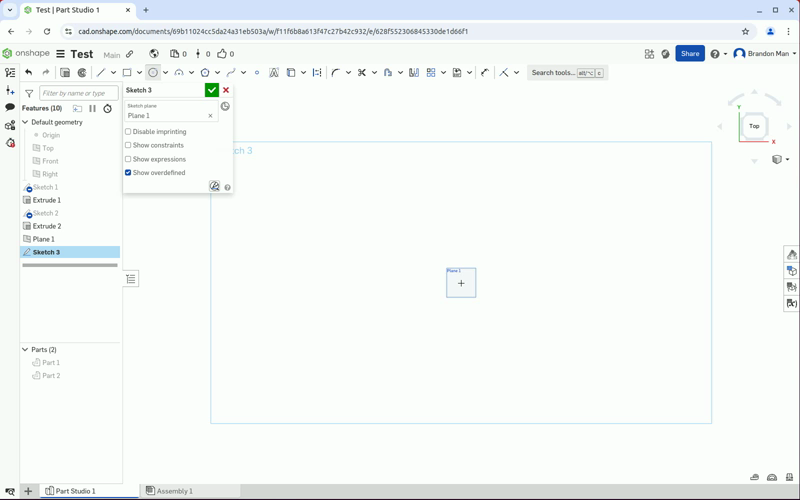
click(461, 282)
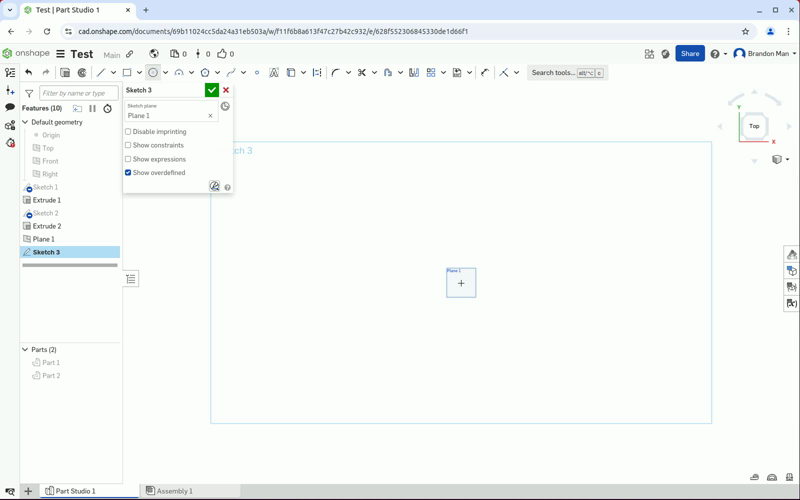
key_up(shift)
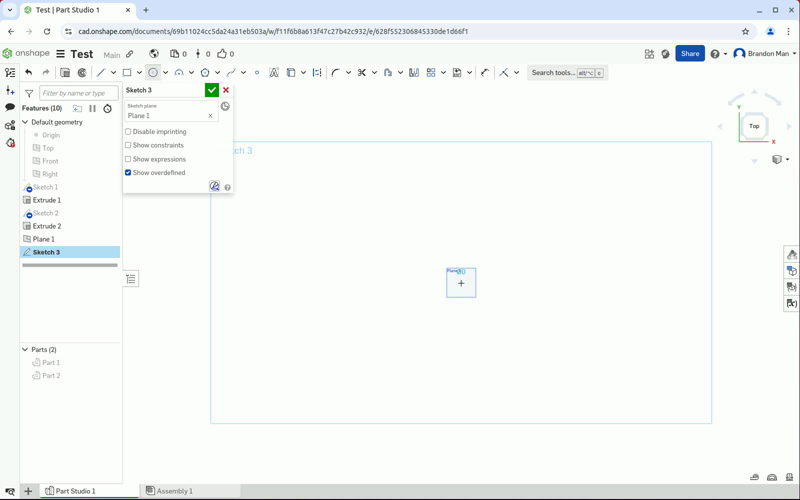
mouse_move(514, 282)
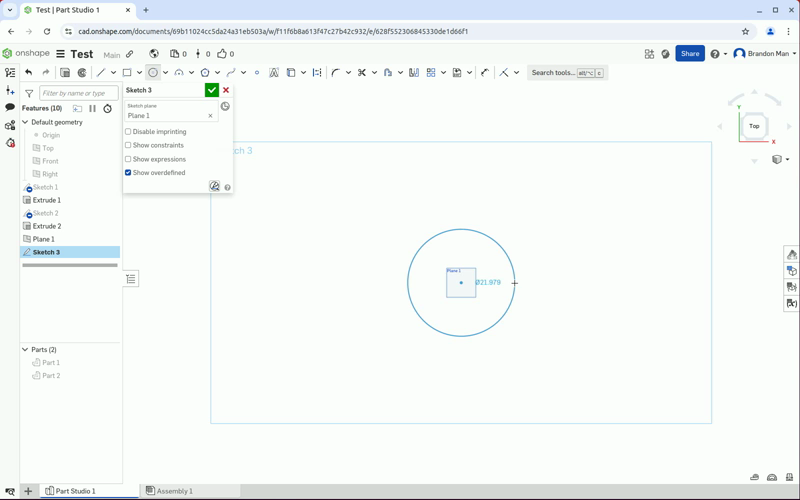
click(514, 282)
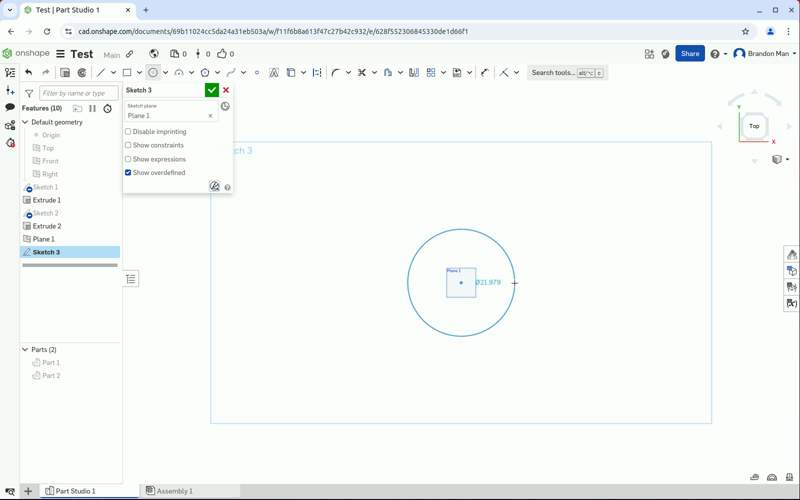
key(esc)
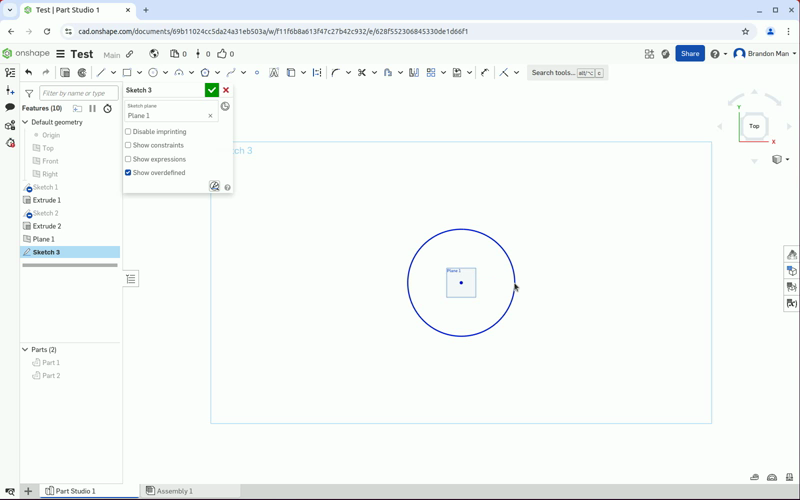
key(c)
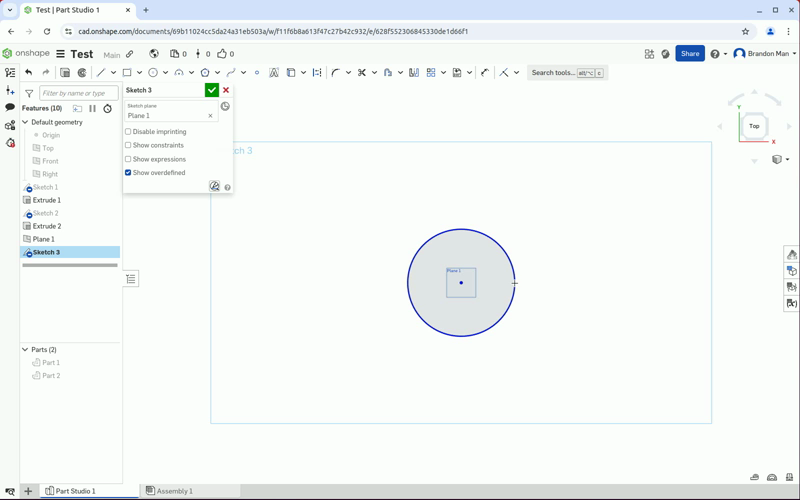
key_down(shift)
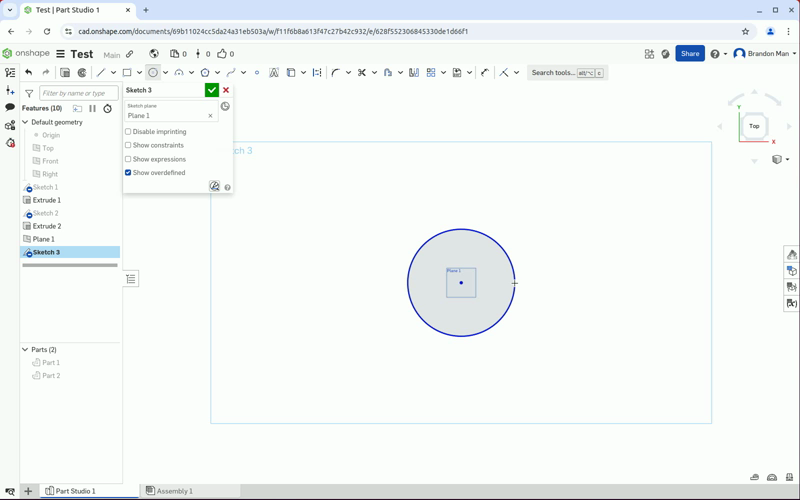
mouse_move(461, 282)
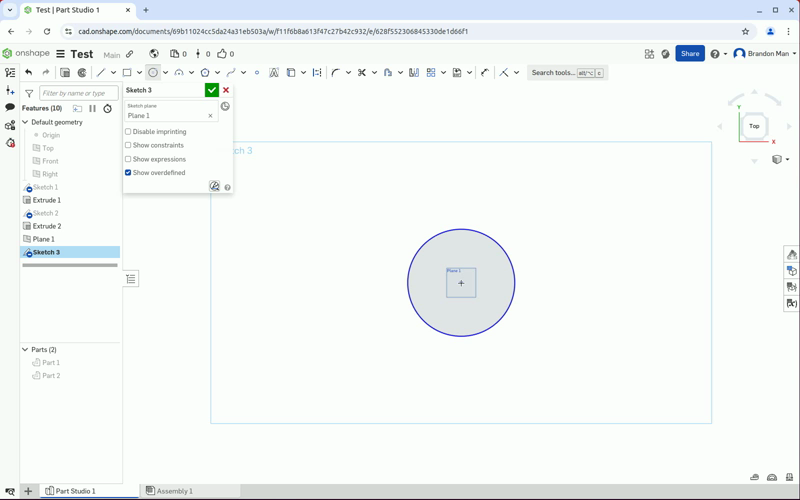
click(461, 282)
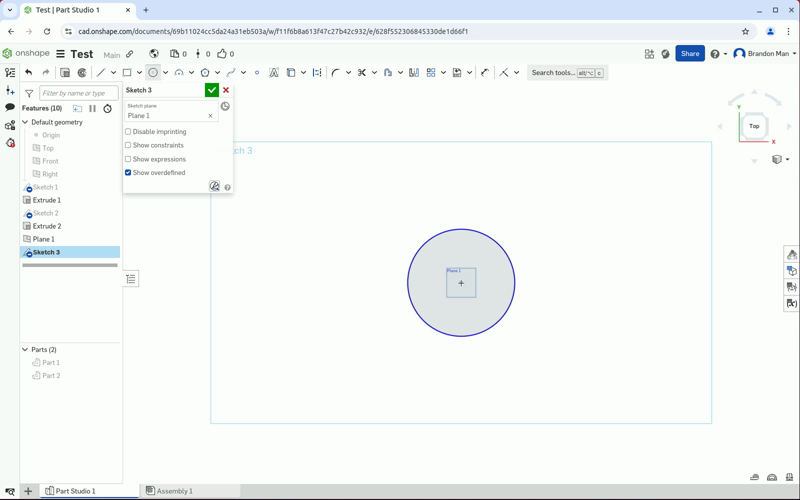
key_up(shift)
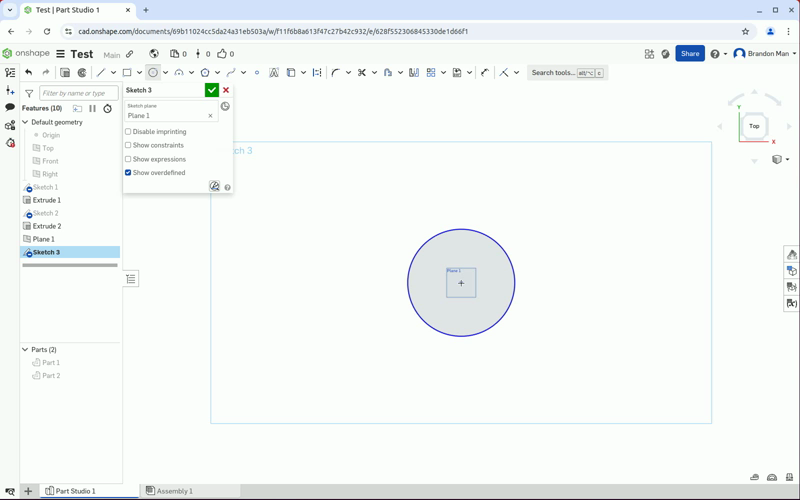
mouse_move(499, 282)
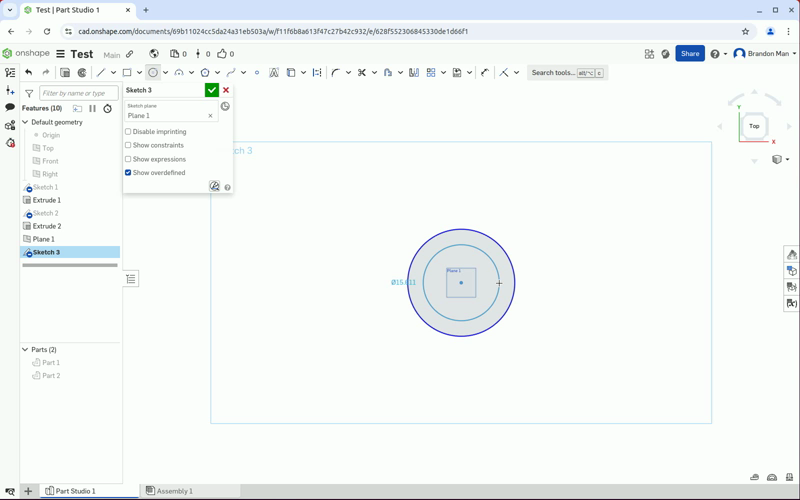
click(499, 282)
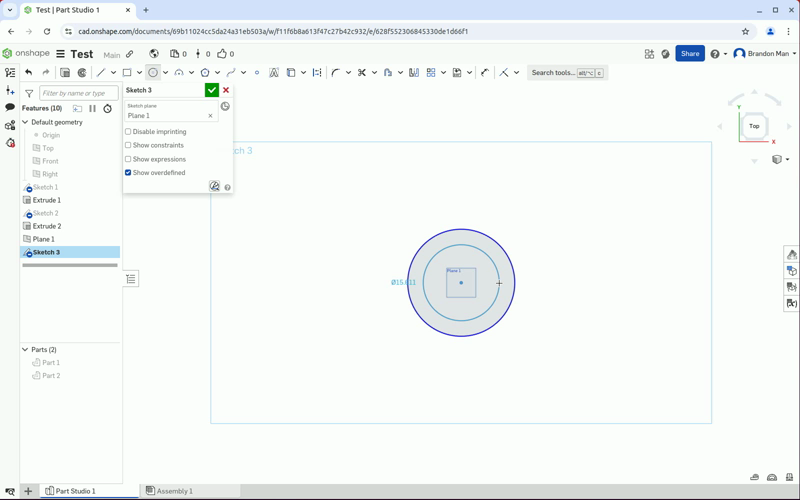
key(esc)
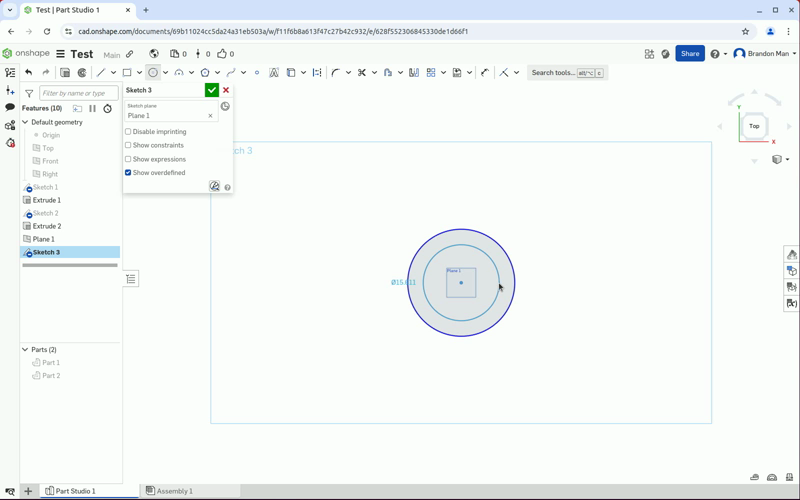
mouse_move(471, 235)
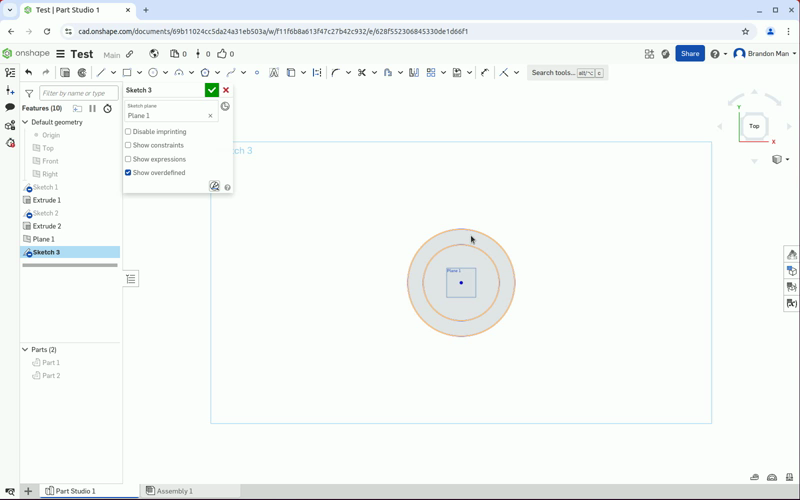
click(471, 235)
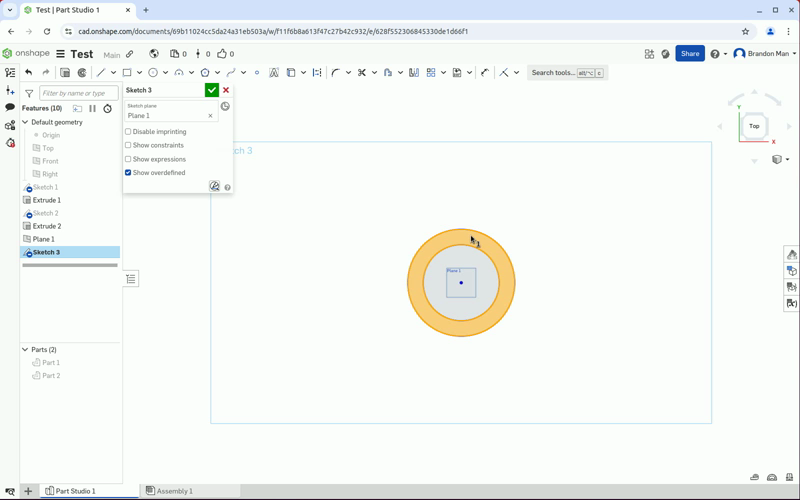
mouse_move(73, 352)
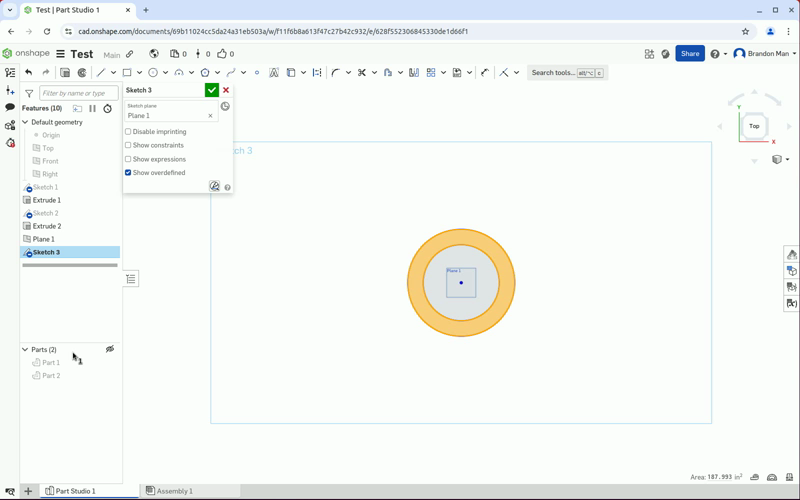
key(shift+y)
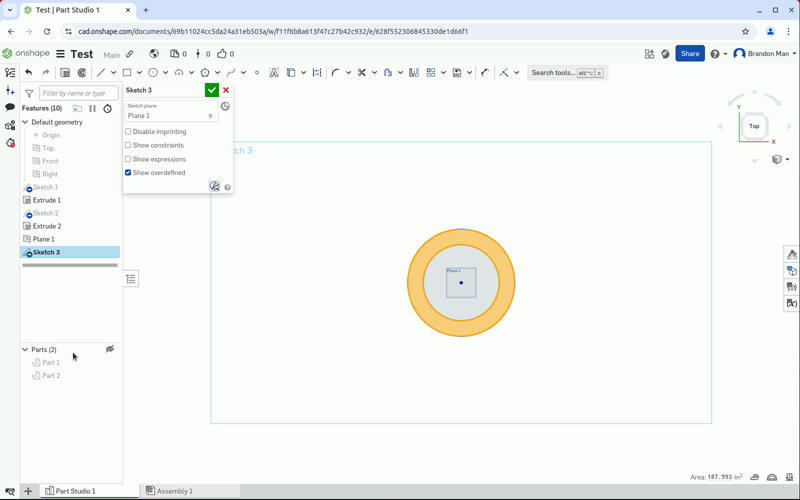
key(shift+e)
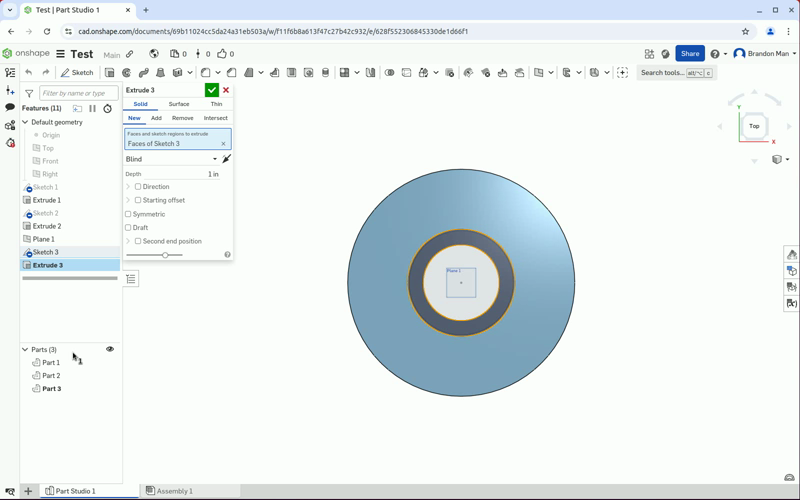
mouse_move(143, 106)
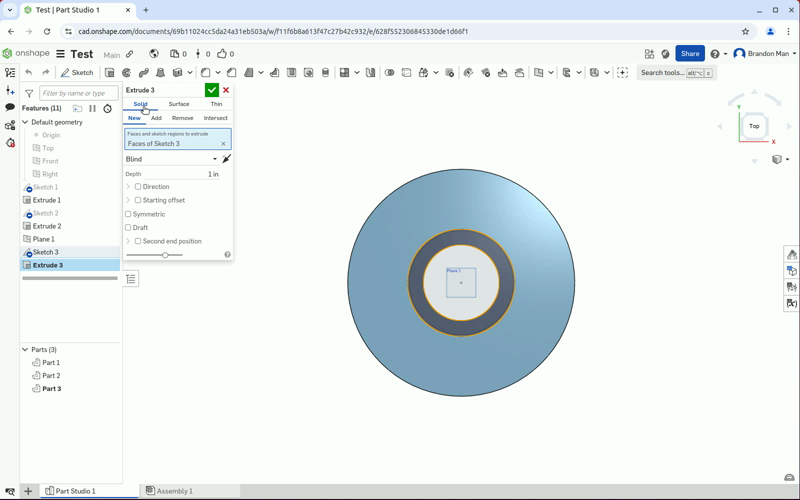
click(143, 106)
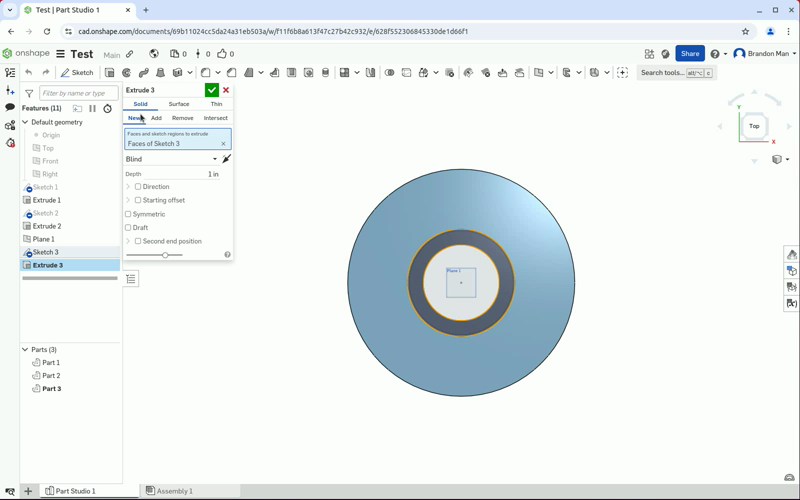
mouse_move(137, 120)
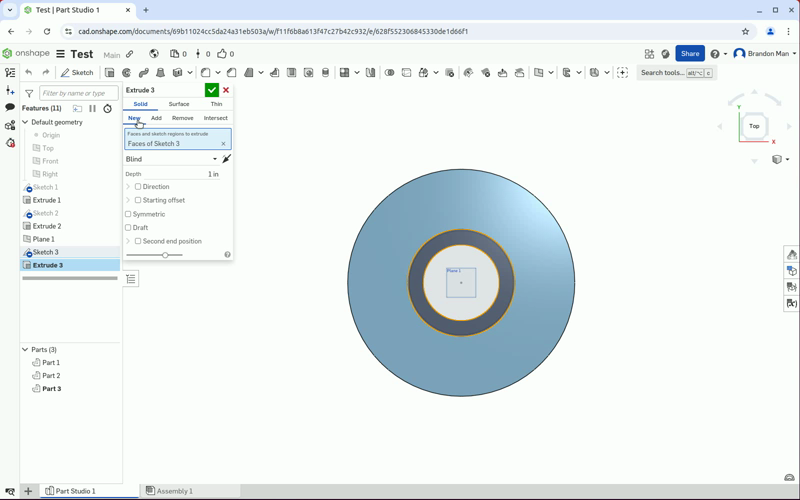
click(137, 120)
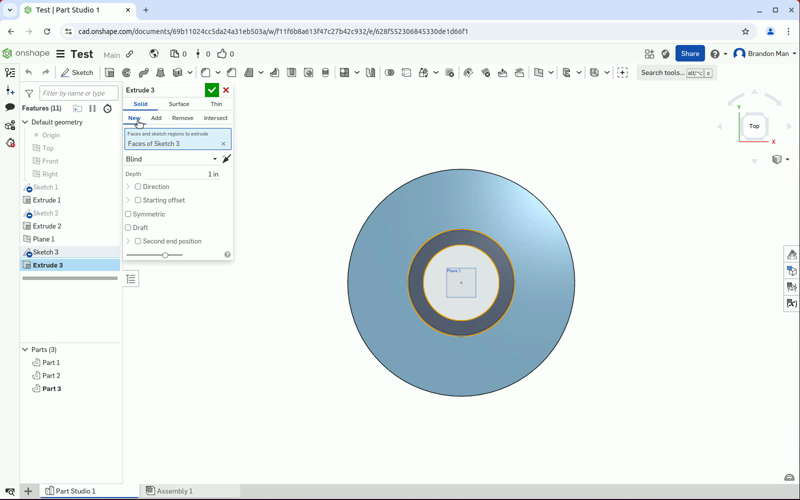
key(tab, 4)
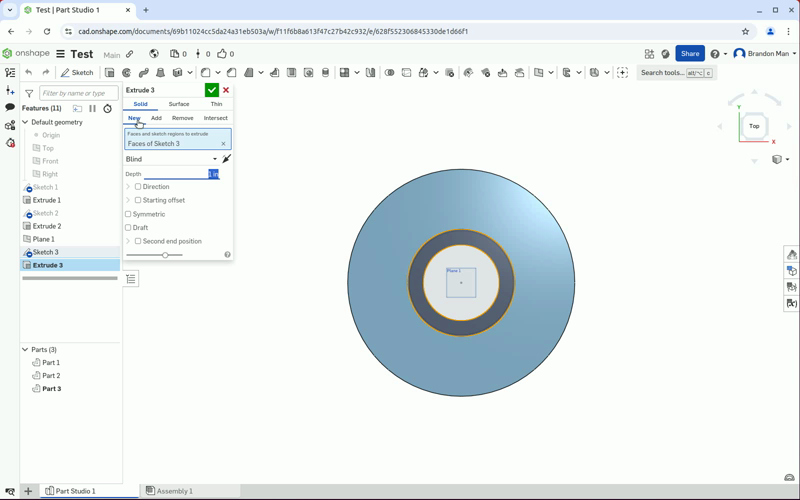
text(9.147)
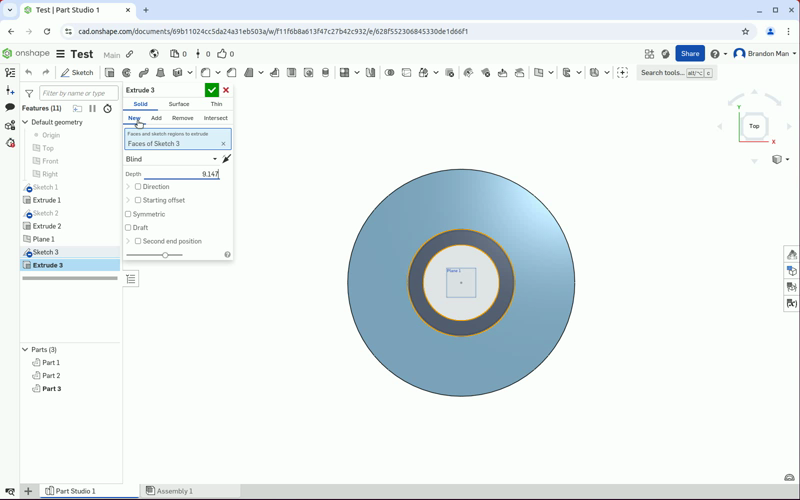
key(enter)
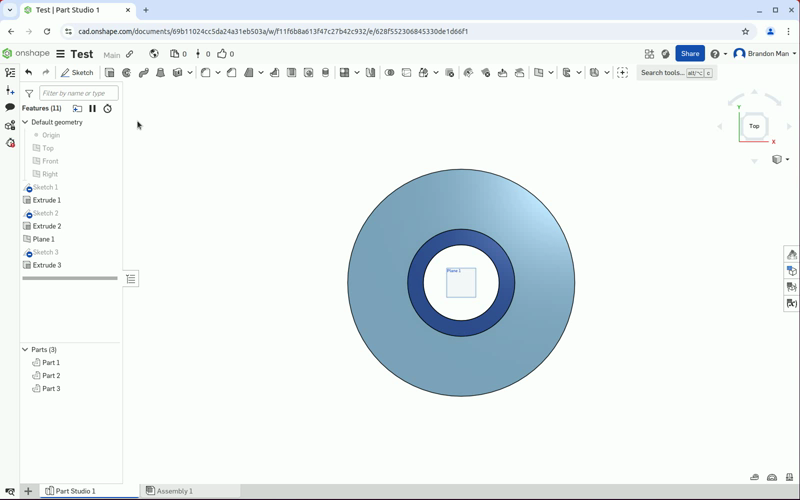
key(shift+h)
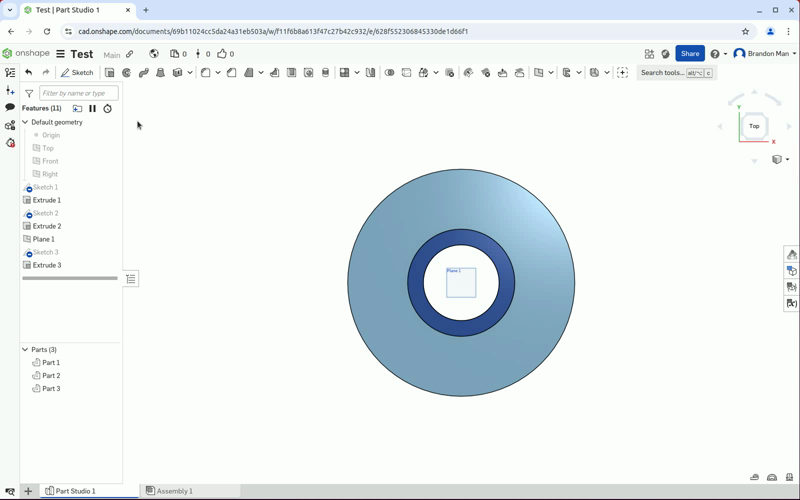
key(shift+h)
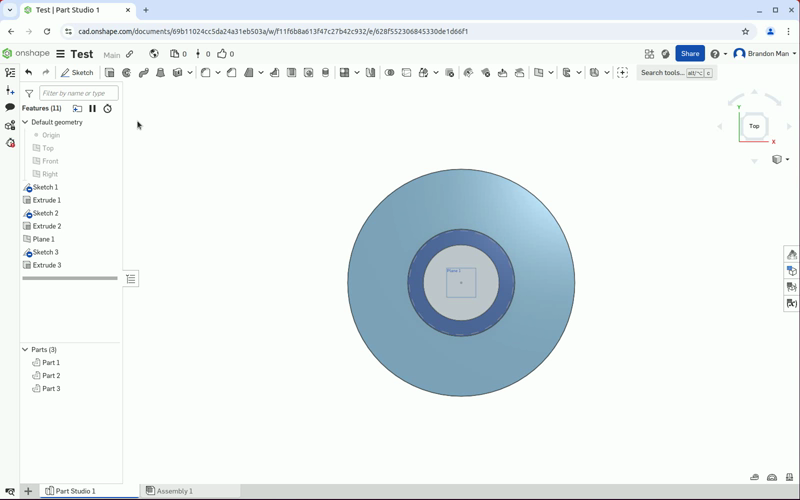
key(shift+7)
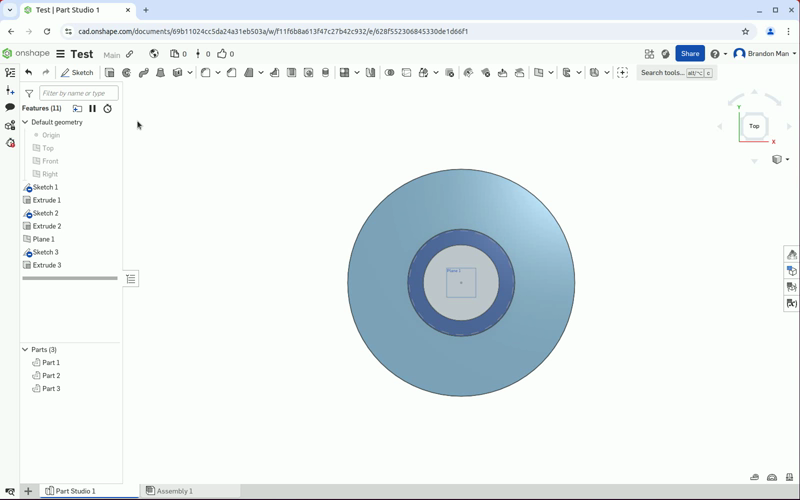
key(up, 3)
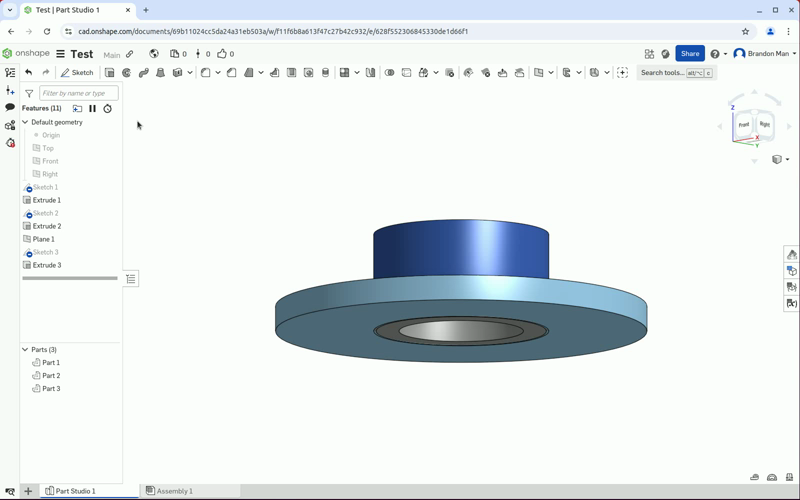
key(left, 3)
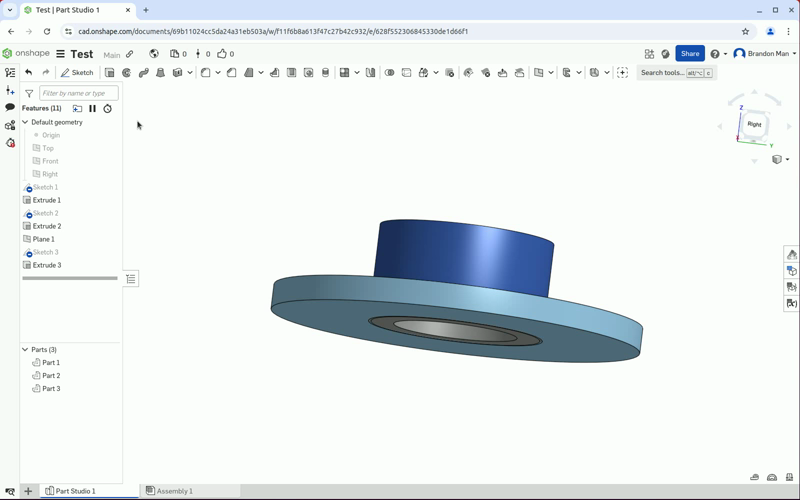
key(right, 3)
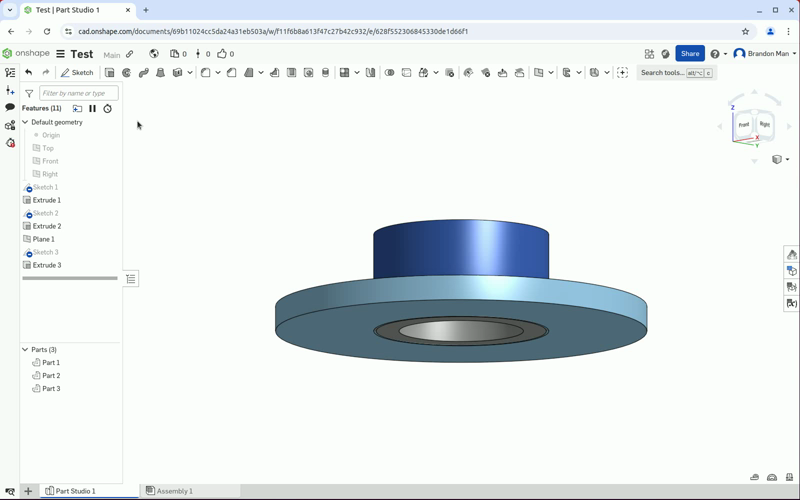
key(down, 3)
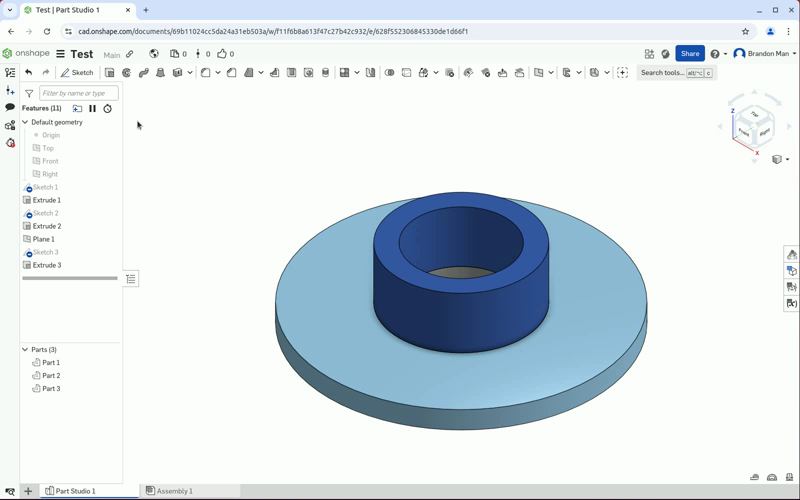
mouse_move(73, 189)
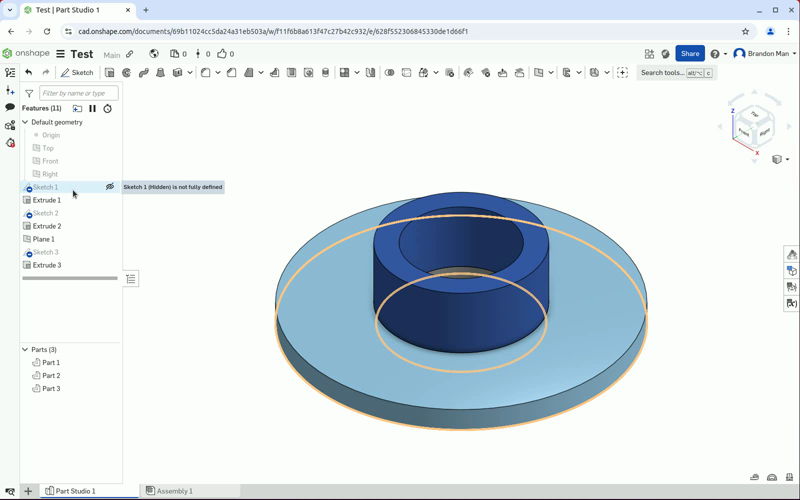
click(73, 189)